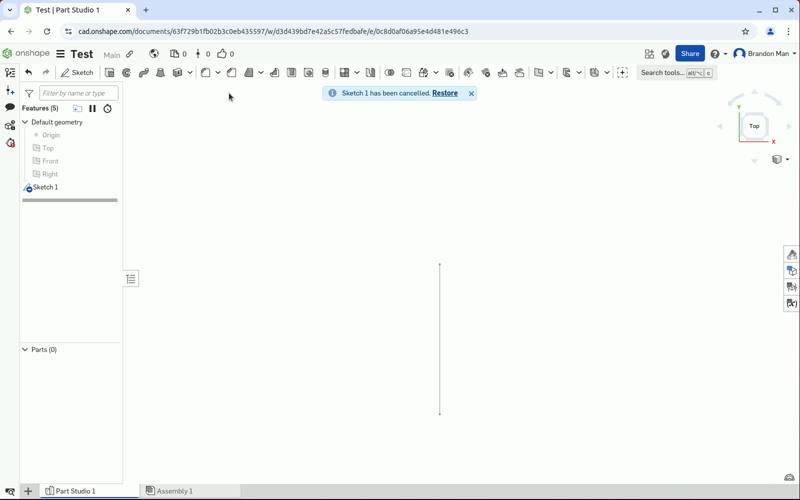
key(shift+h)
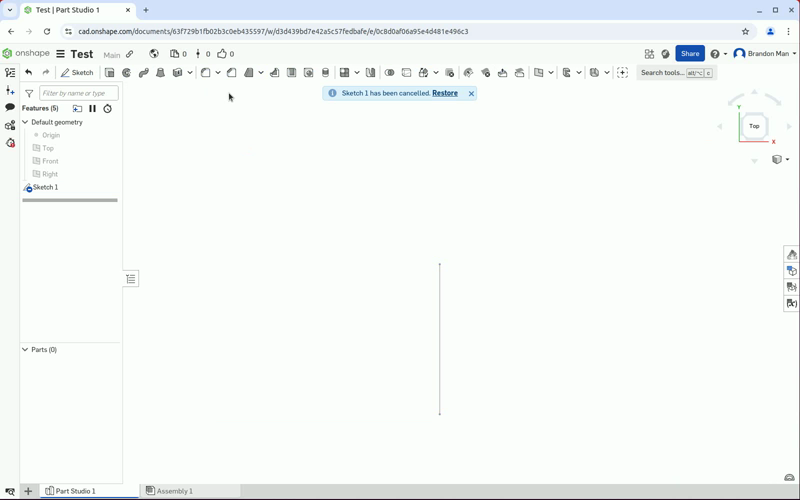
key(shift+s)
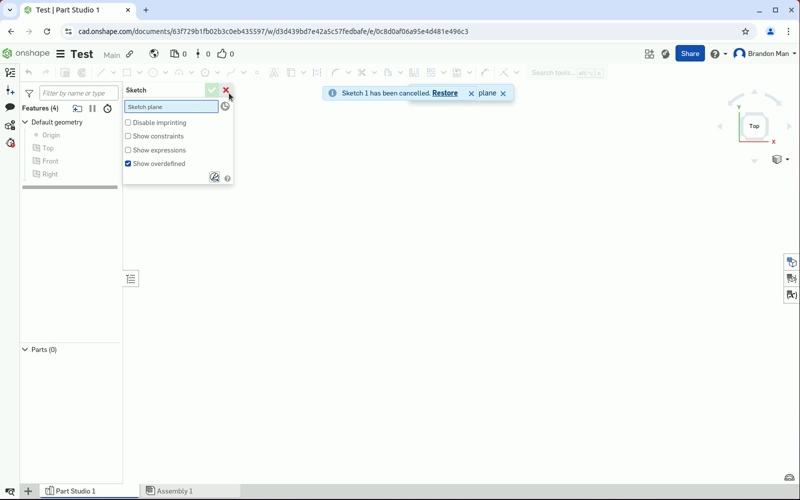
mouse_move(73, 150)
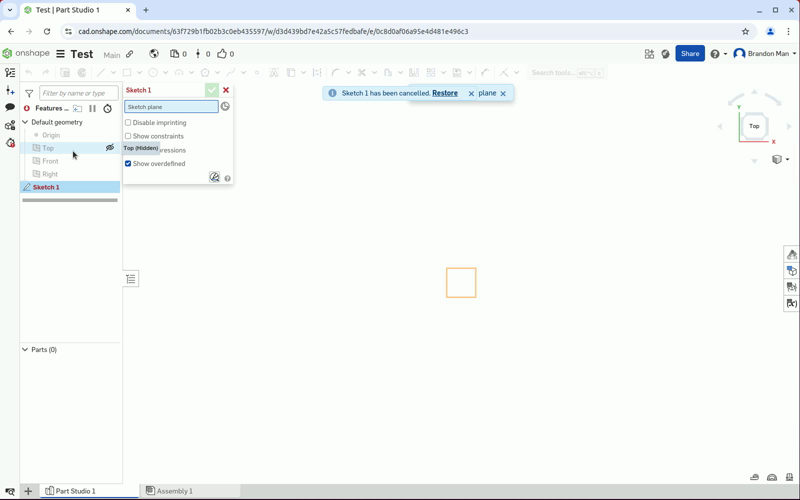
click(73, 150)
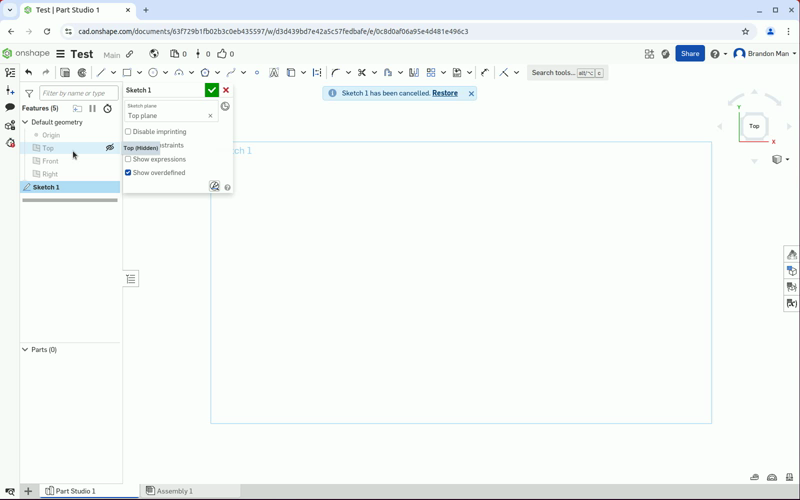
mouse_move(73, 352)
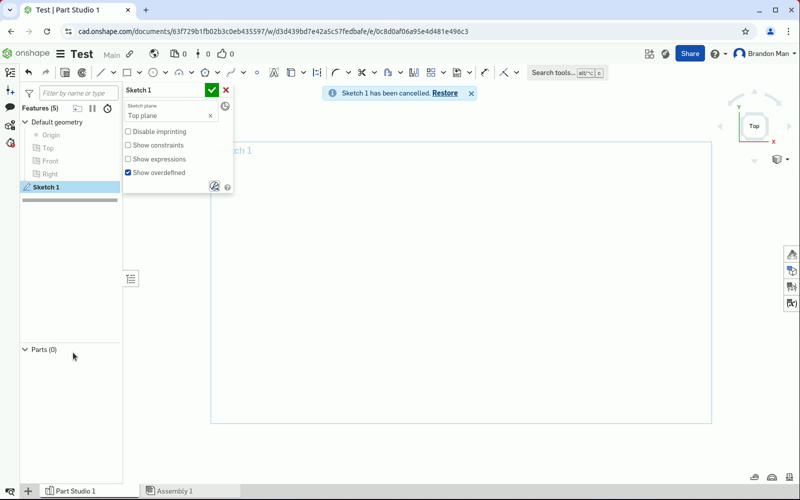
key(y)
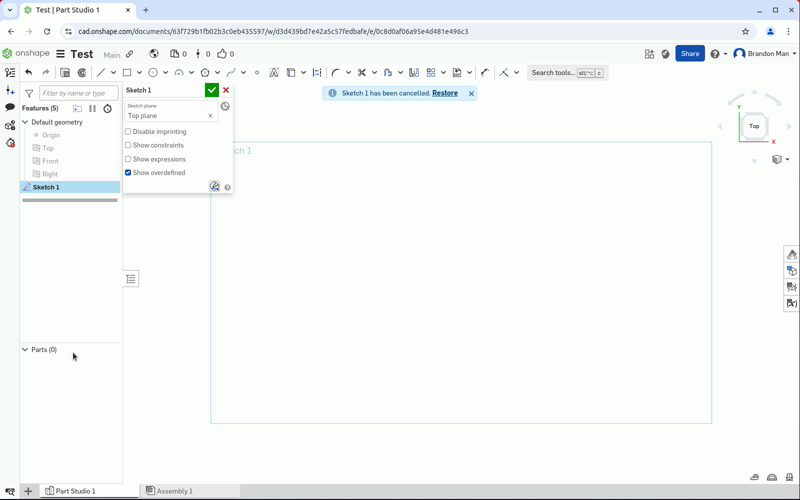
key(c)
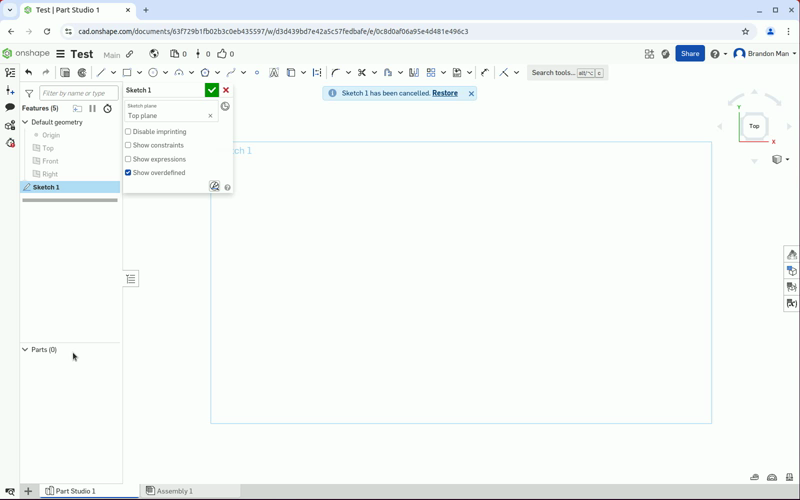
key_down(shift)
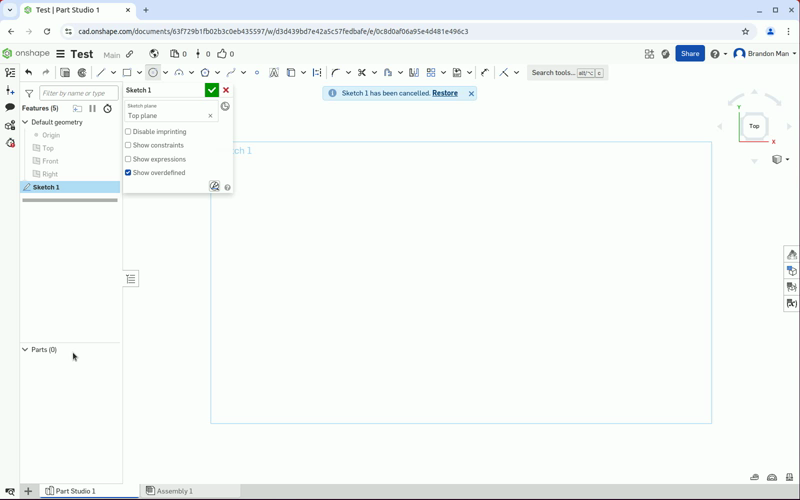
mouse_move(461, 282)
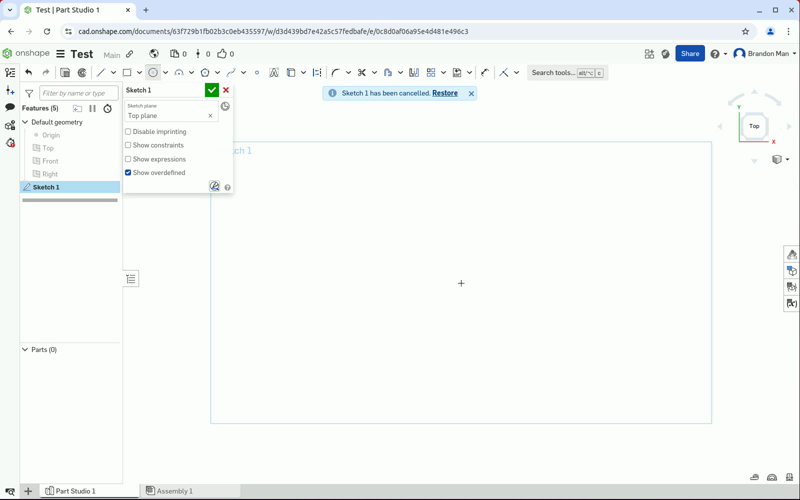
click(461, 282)
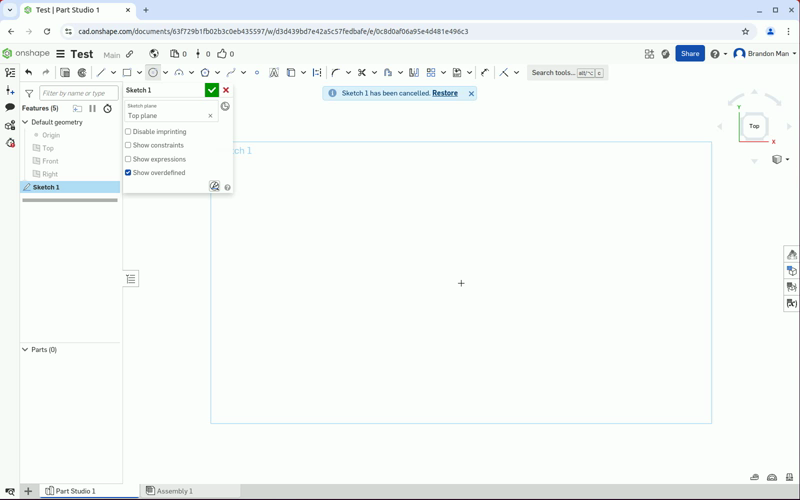
key_up(shift)
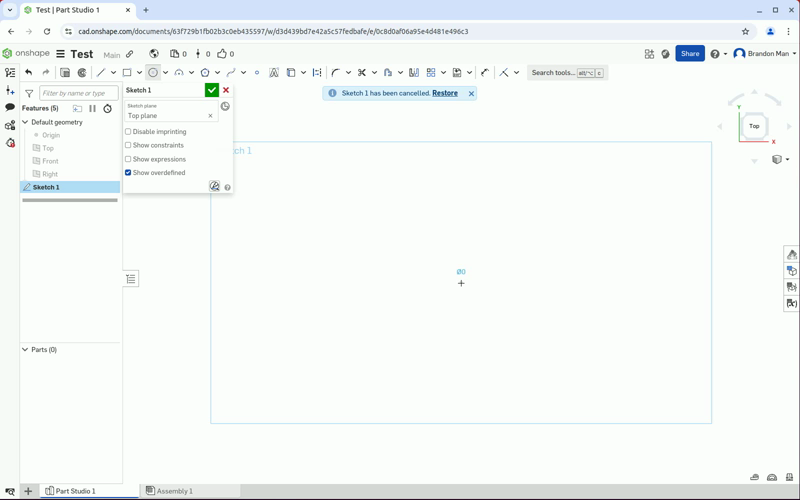
mouse_move(470, 282)
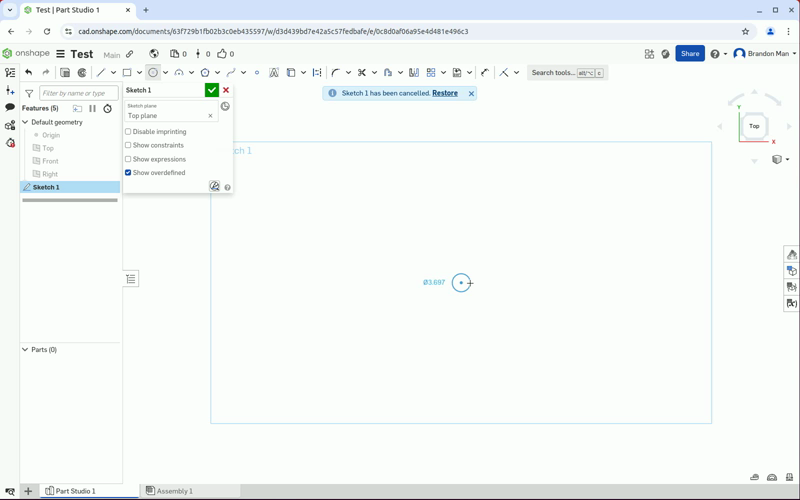
click(470, 282)
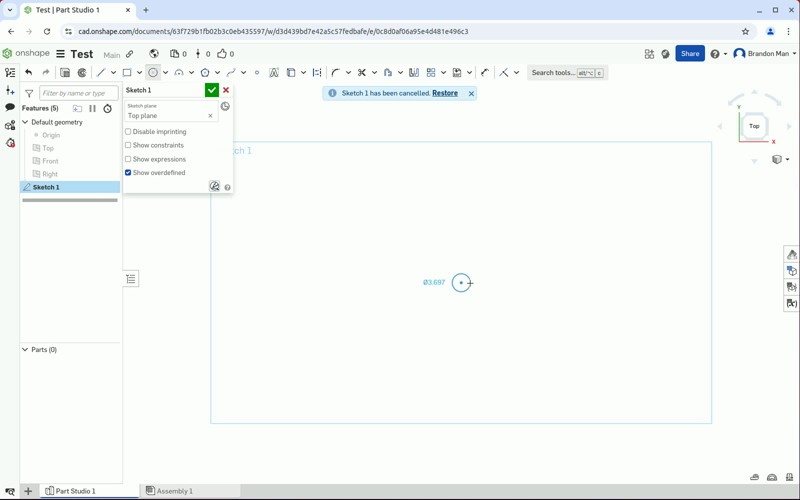
key(esc)
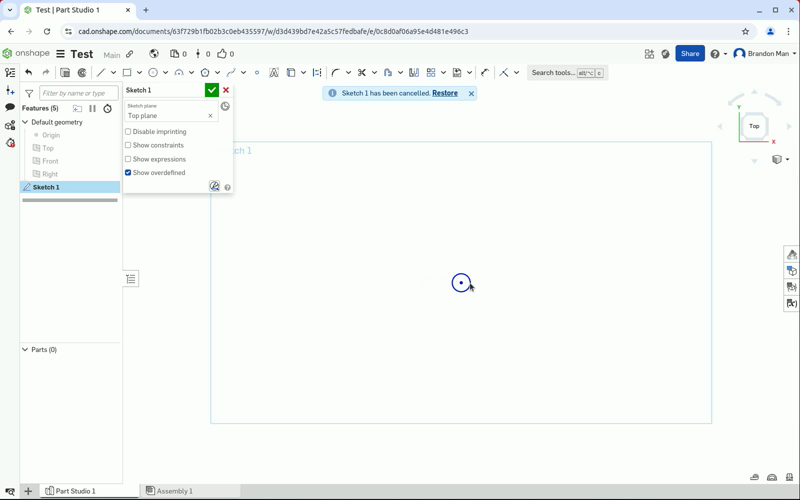
mouse_move(458, 280)
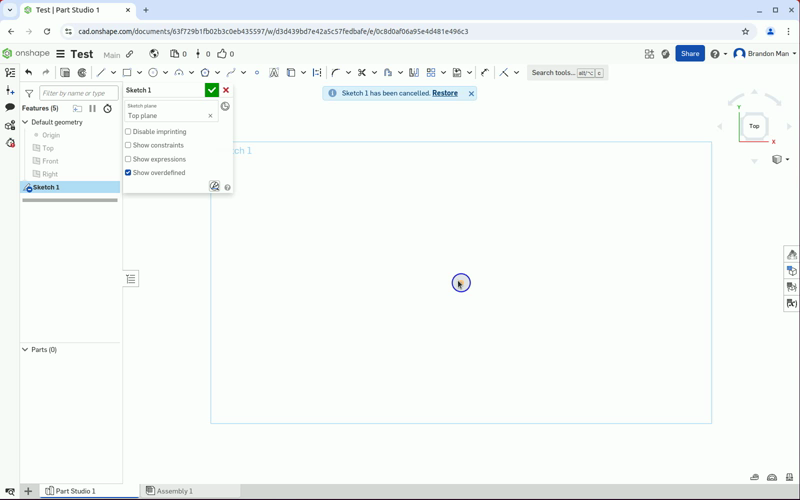
scroll(6)
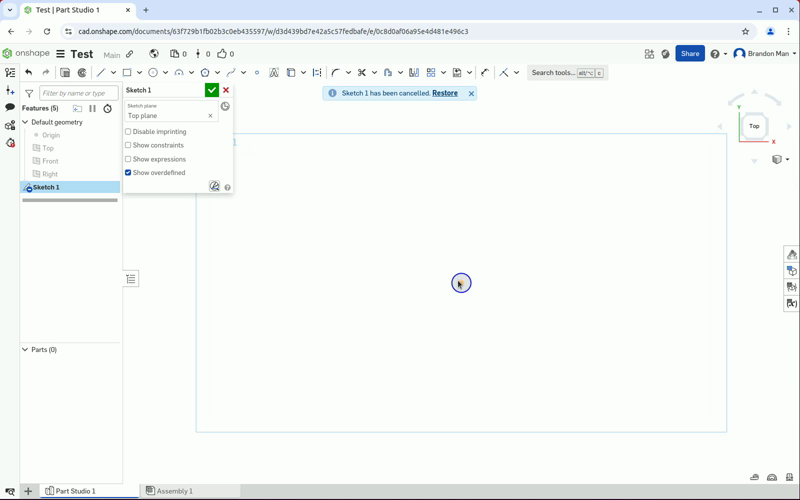
scroll(6)
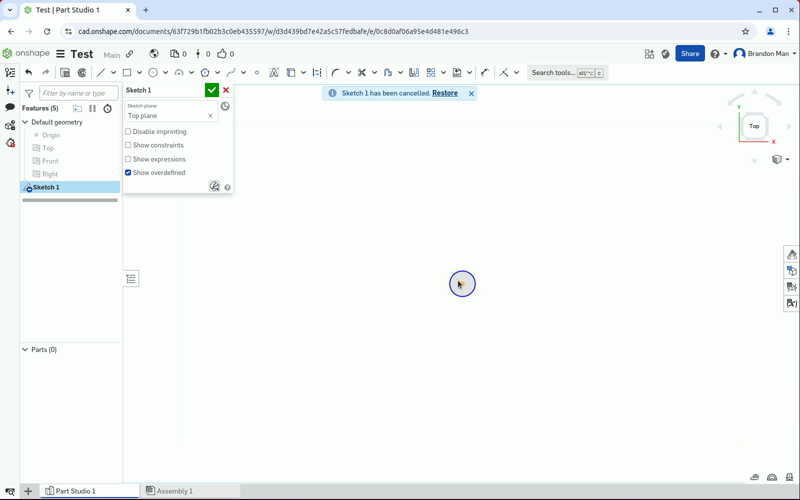
scroll(6)
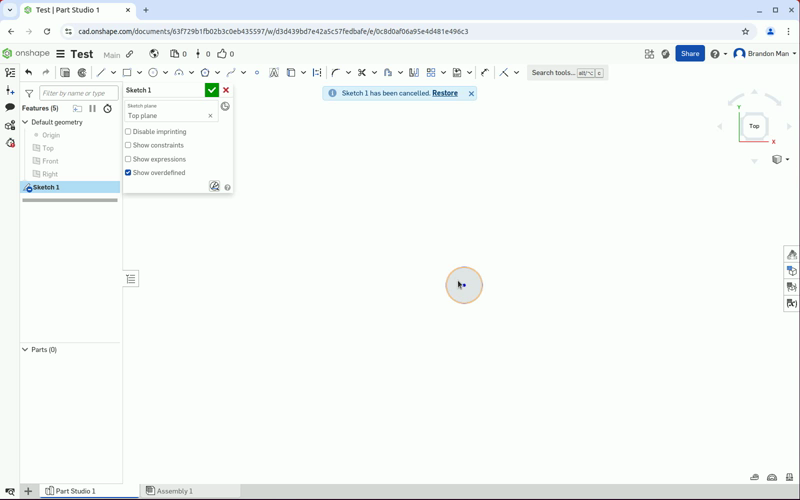
scroll(6)
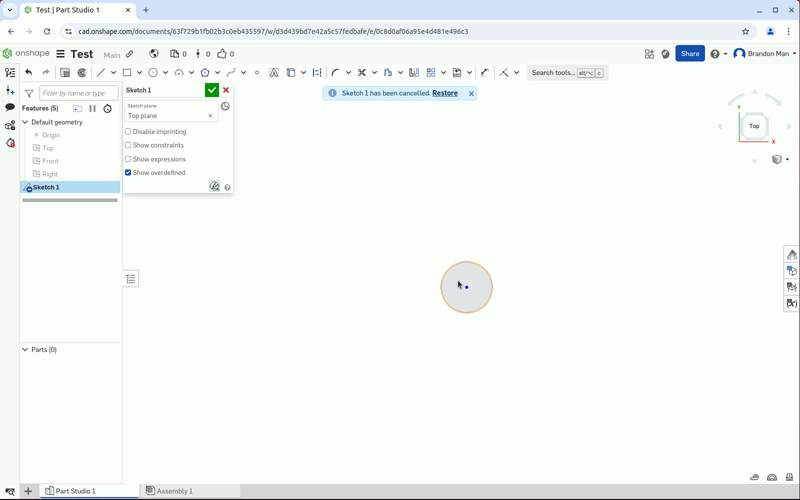
scroll(6)
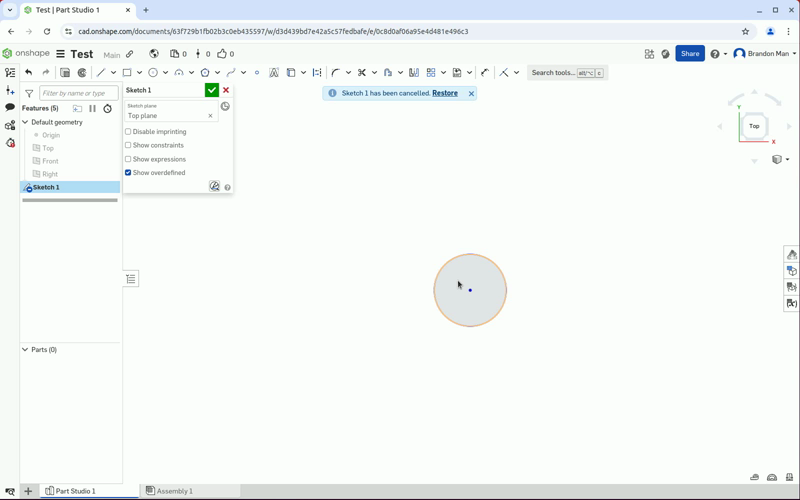
scroll(6)
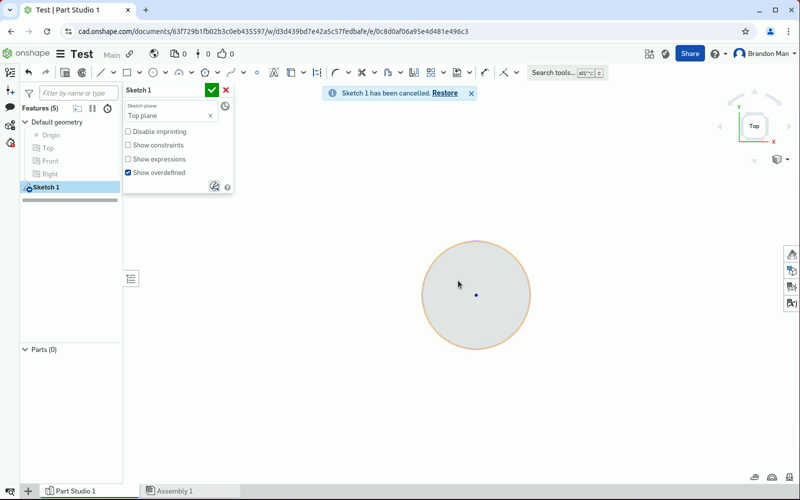
scroll(6)
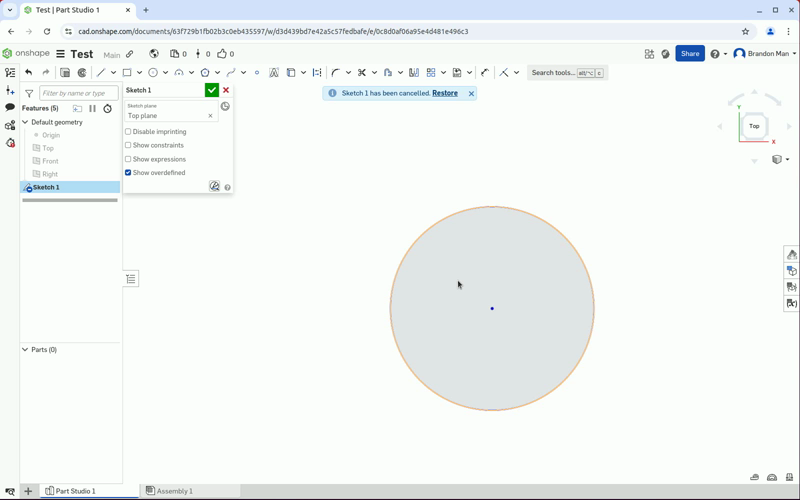
click(458, 280)
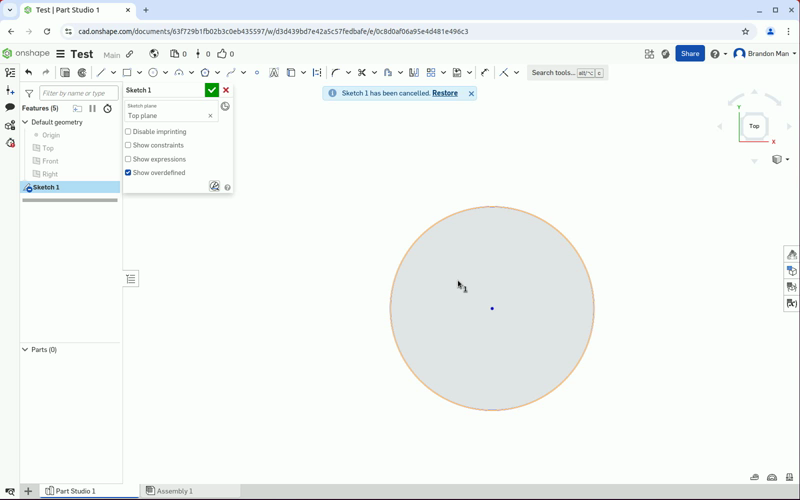
scroll(-6)
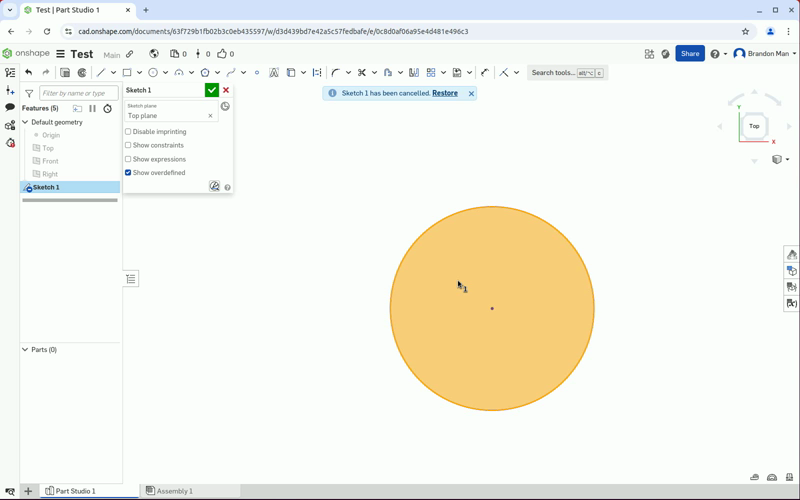
scroll(-6)
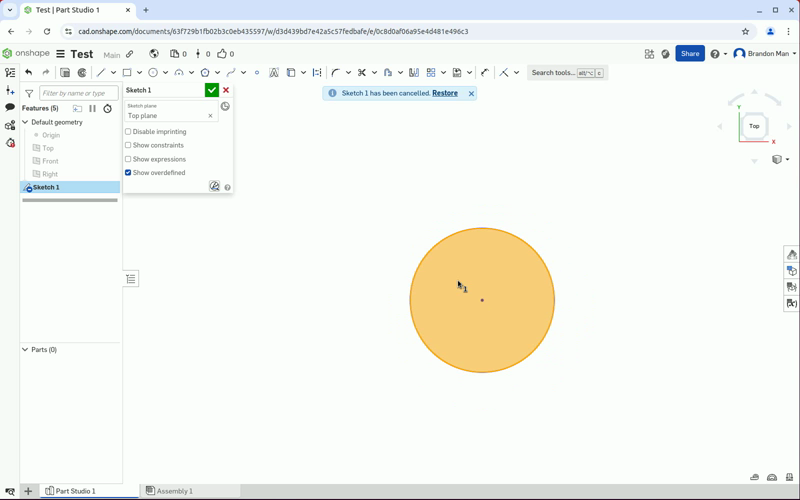
scroll(-6)
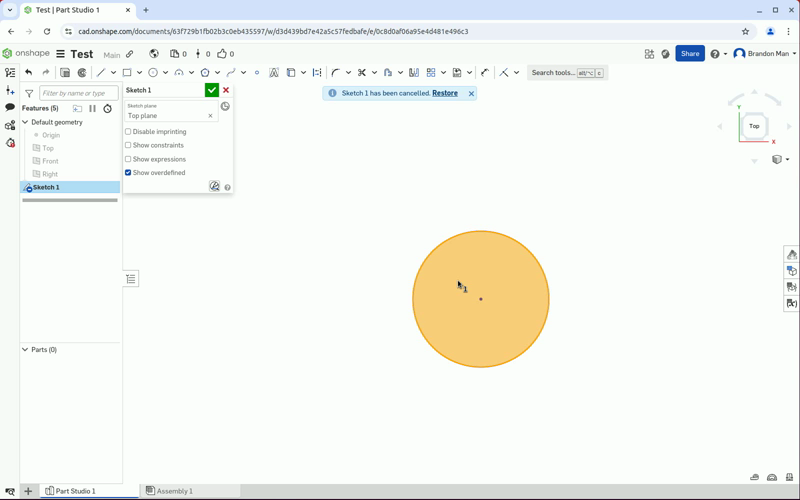
scroll(-6)
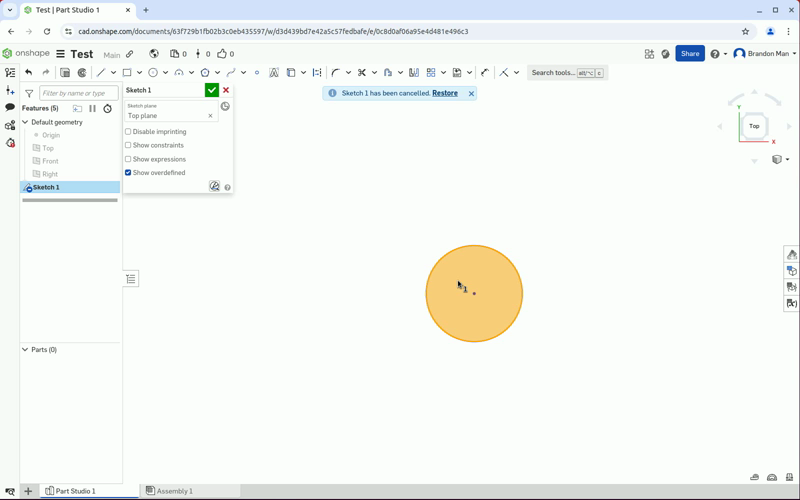
scroll(-6)
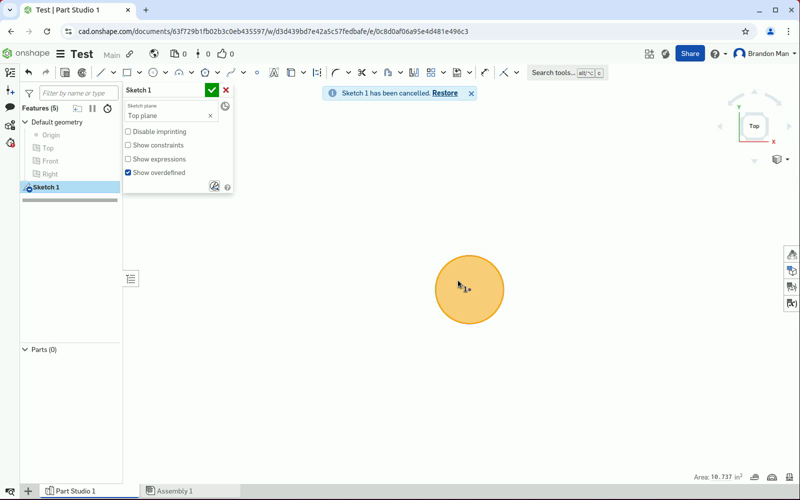
scroll(-6)
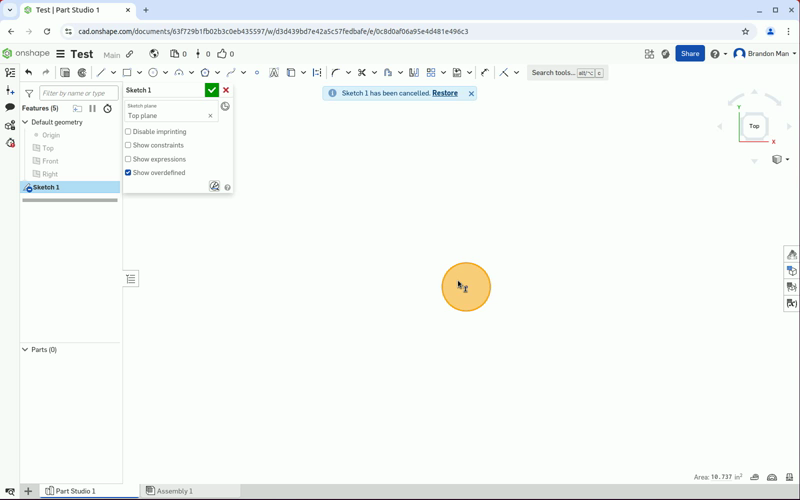
scroll(-6)
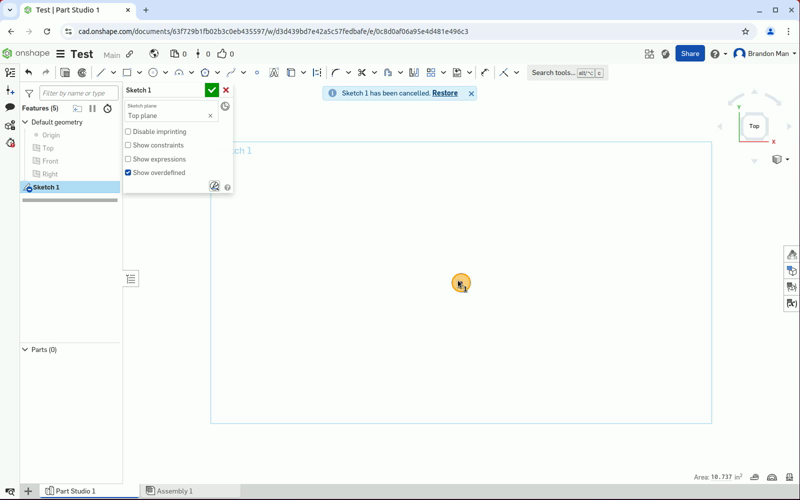
mouse_move(73, 352)
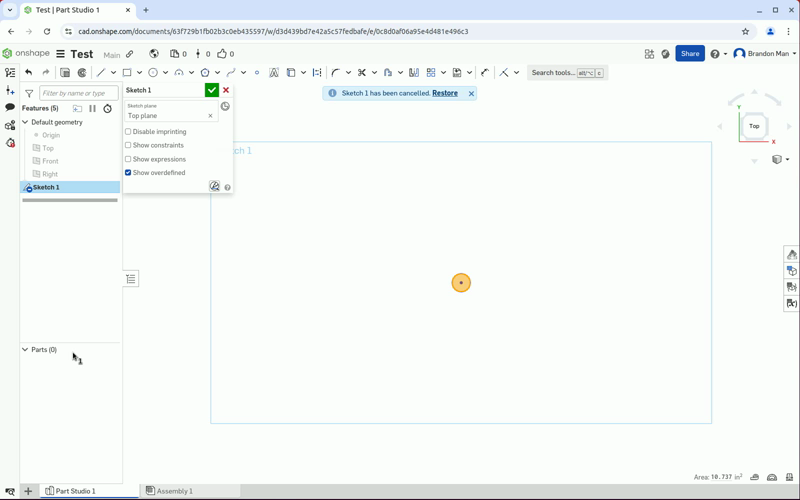
key(shift+y)
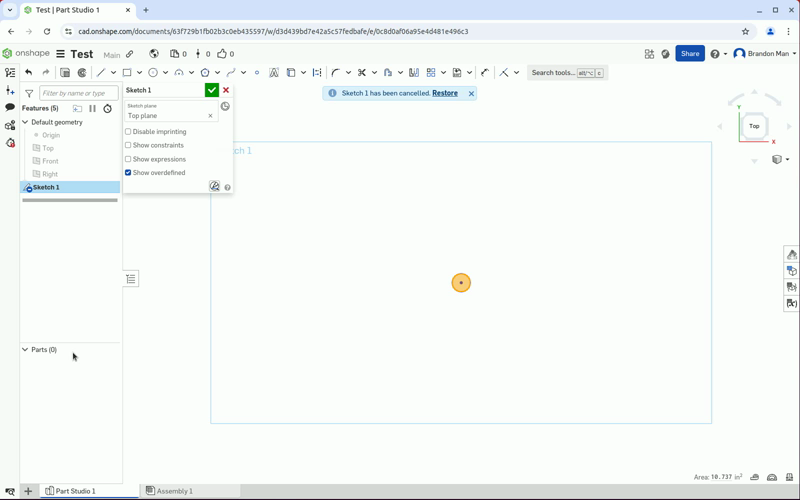
key(shift+e)
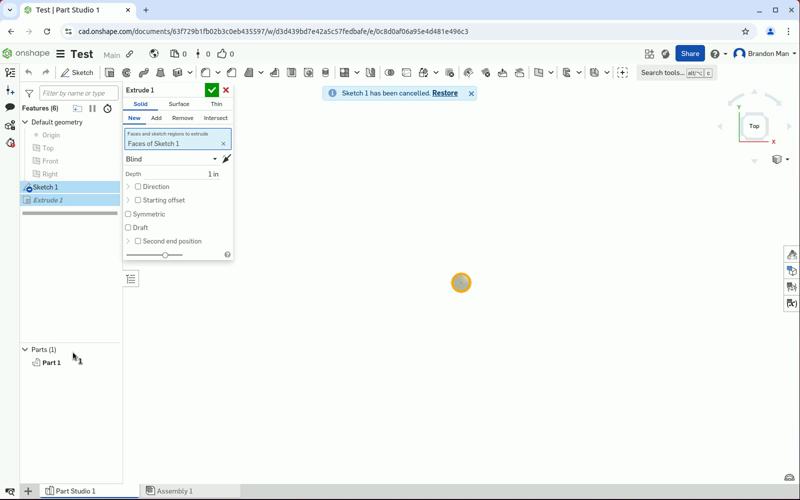
mouse_move(143, 106)
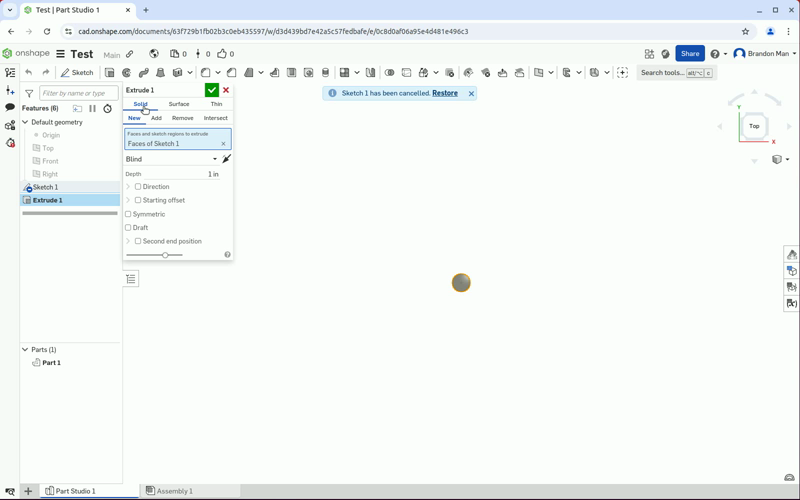
click(143, 106)
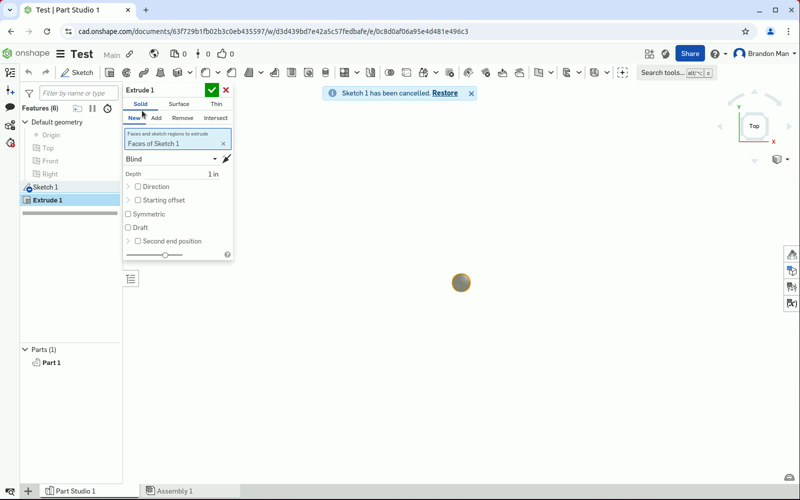
mouse_move(137, 120)
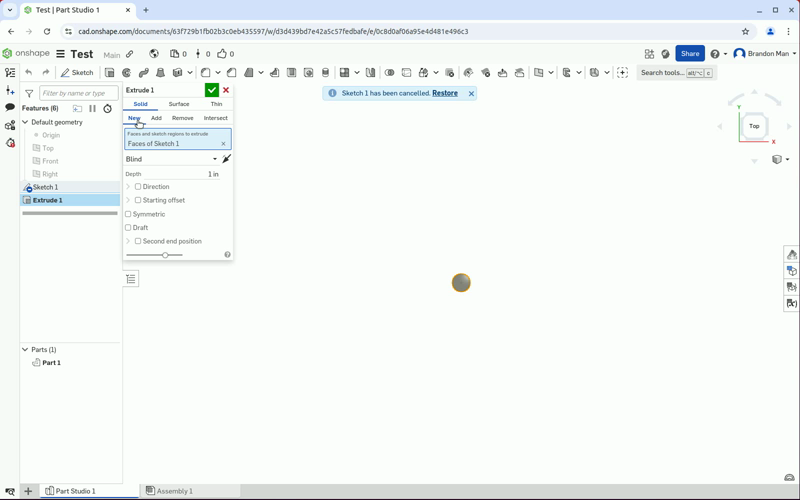
click(137, 120)
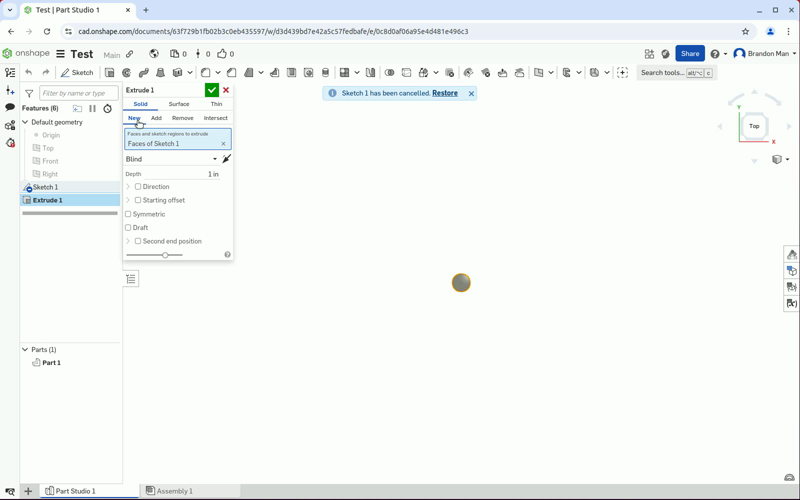
key(tab, 4)
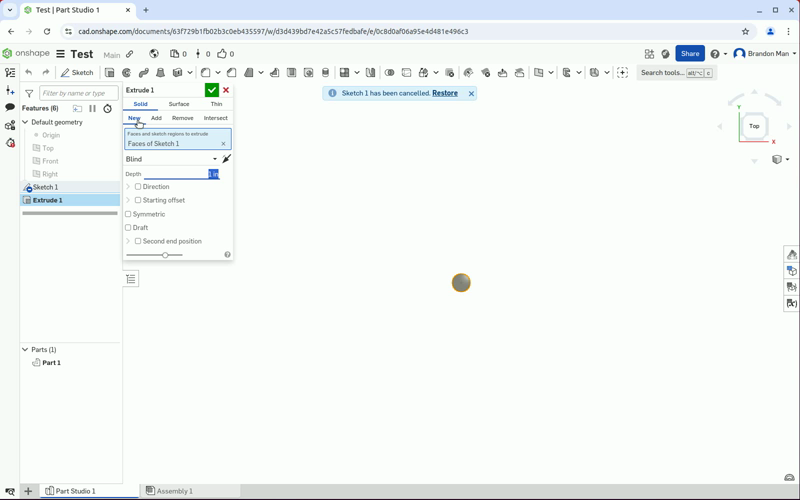
text(23.108)
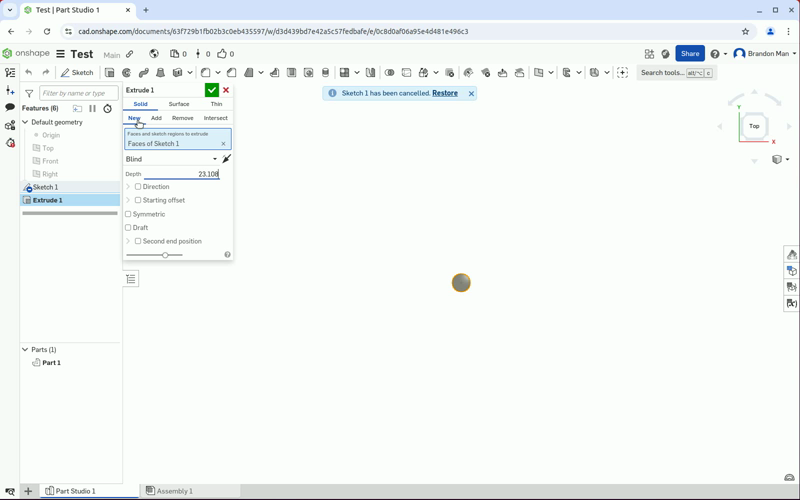
key(enter)
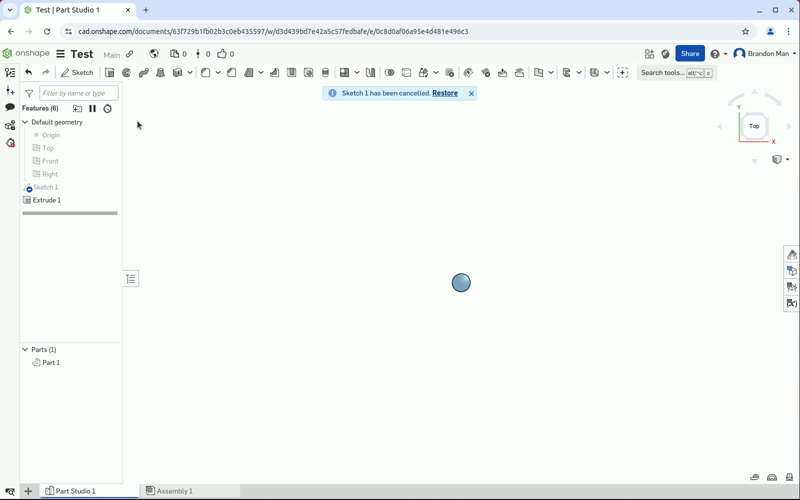
key(shift+h)
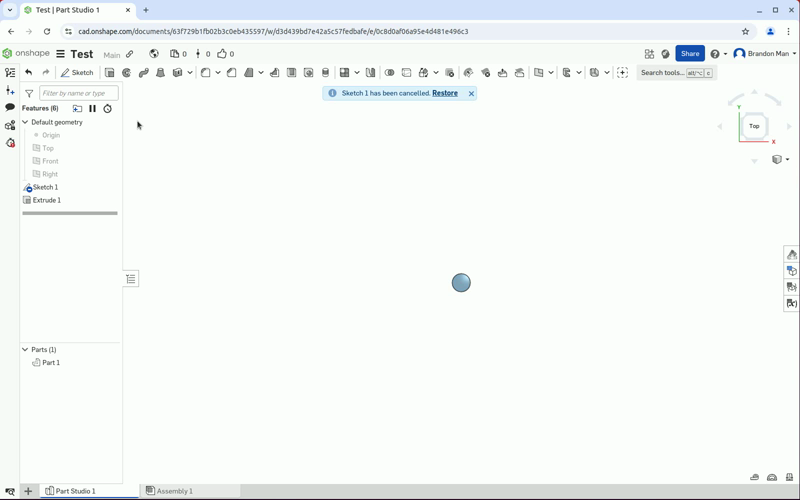
key(shift+h)
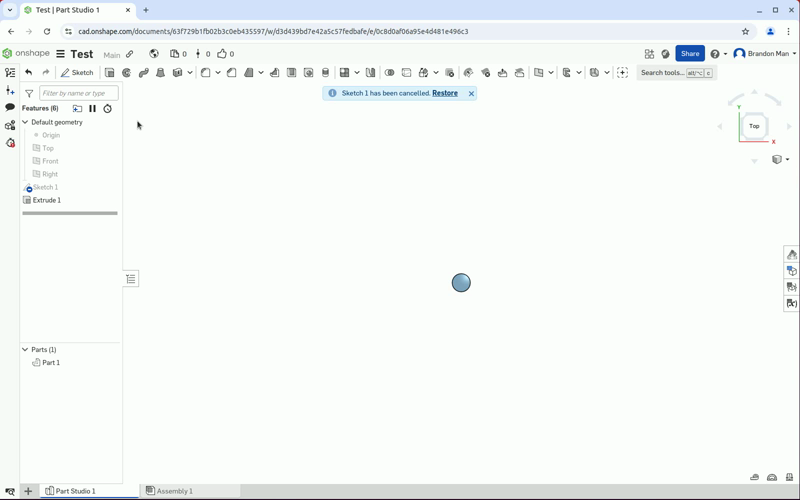
mouse_move(73, 189)
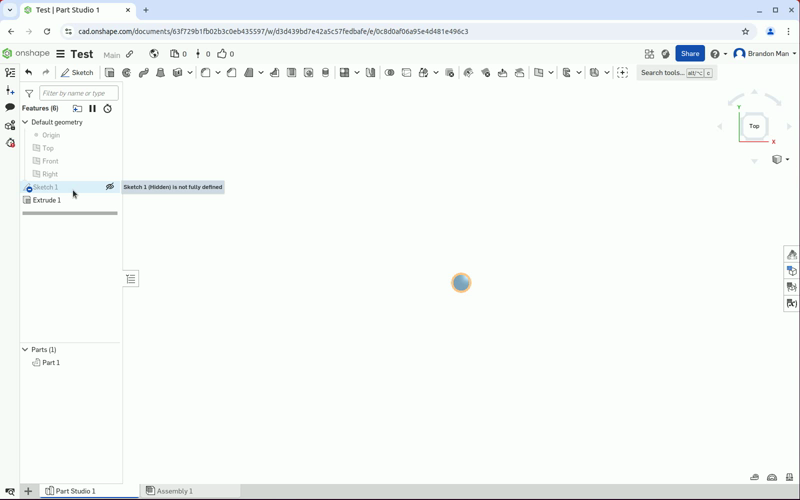
click(73, 189)
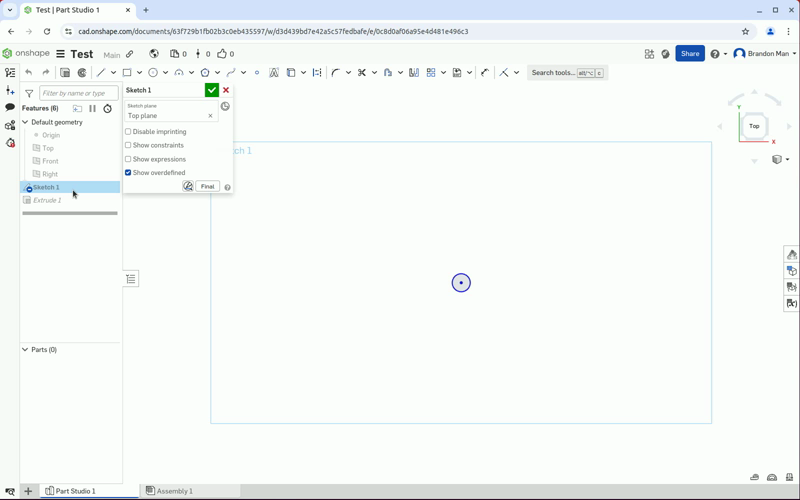
mouse_move(229, 92)
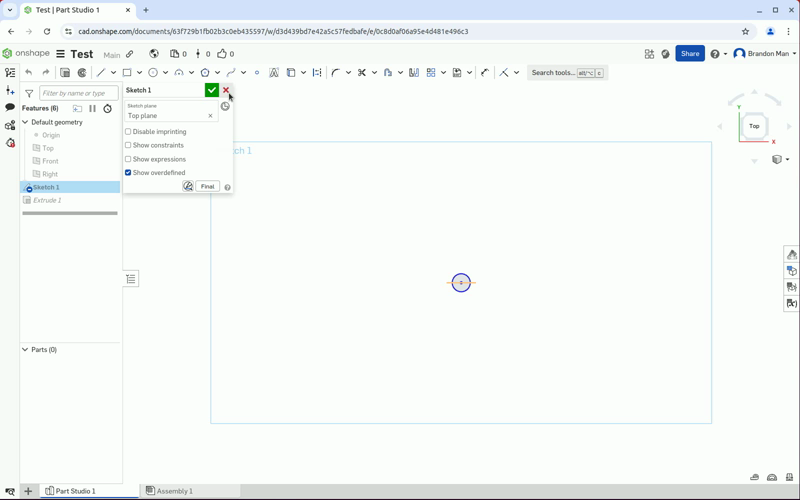
click(229, 92)
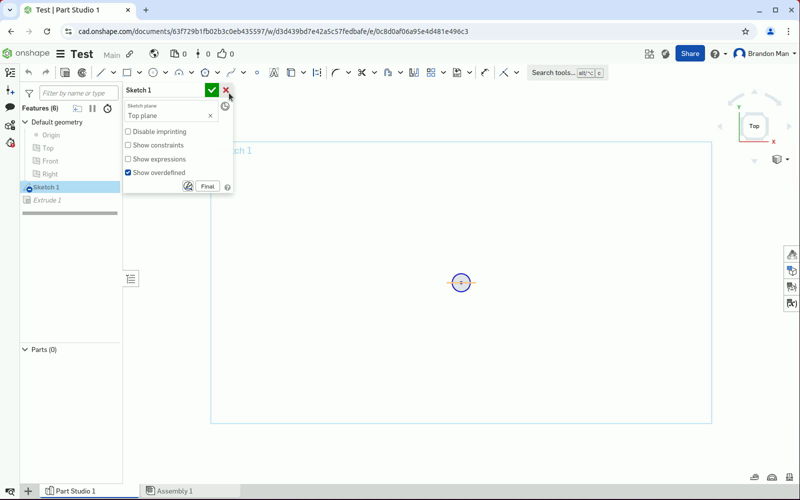
key(shift+s)
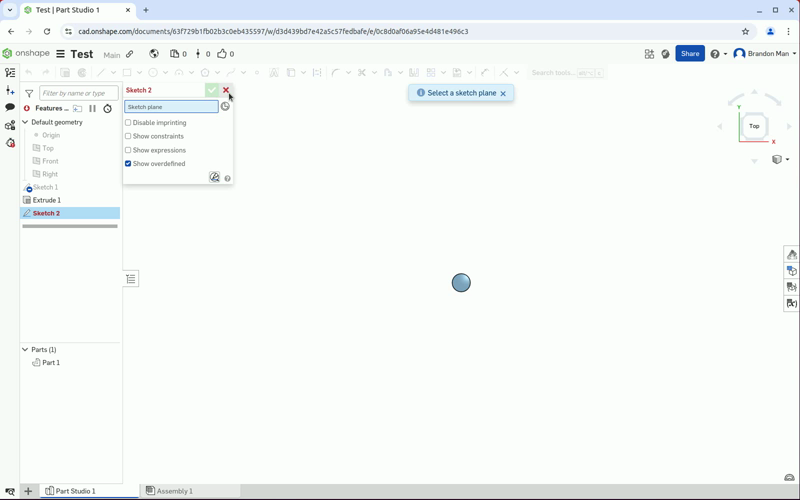
mouse_move(73, 150)
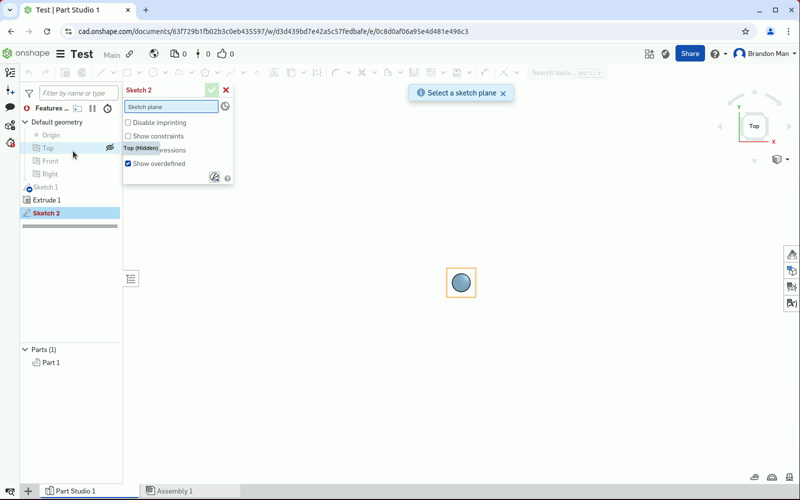
click(73, 150)
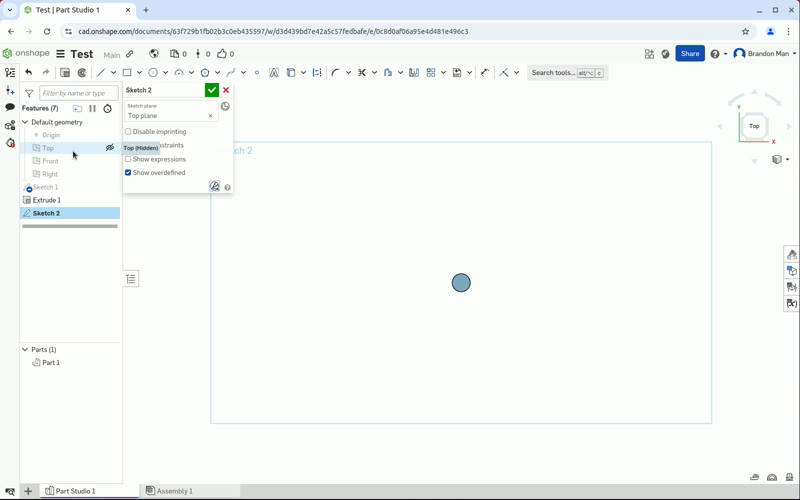
mouse_move(73, 352)
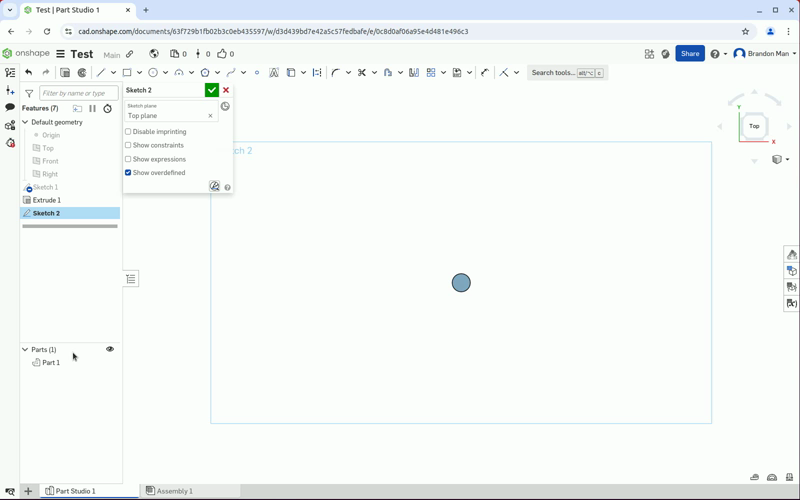
key(y)
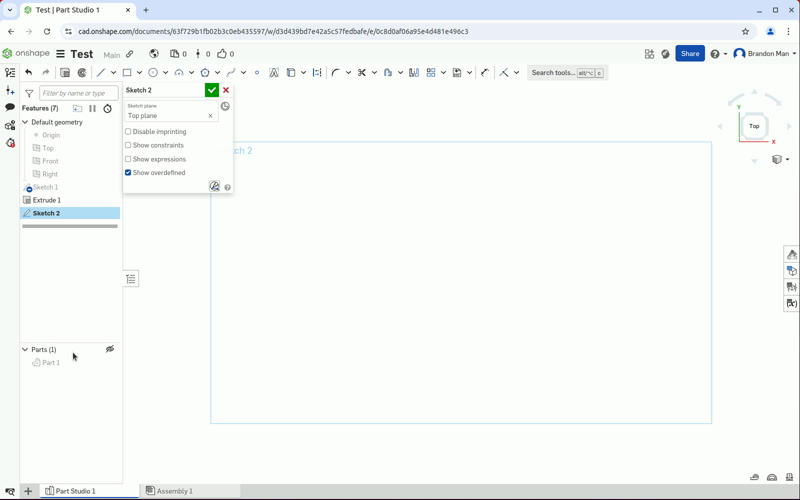
key(c)
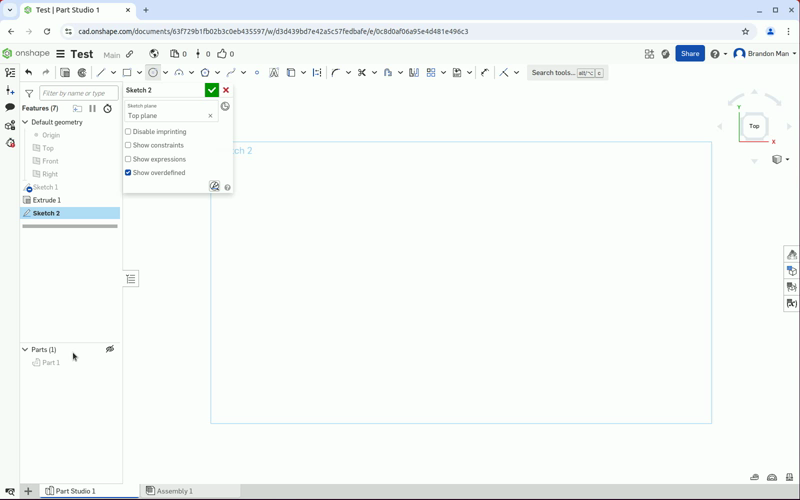
key_down(shift)
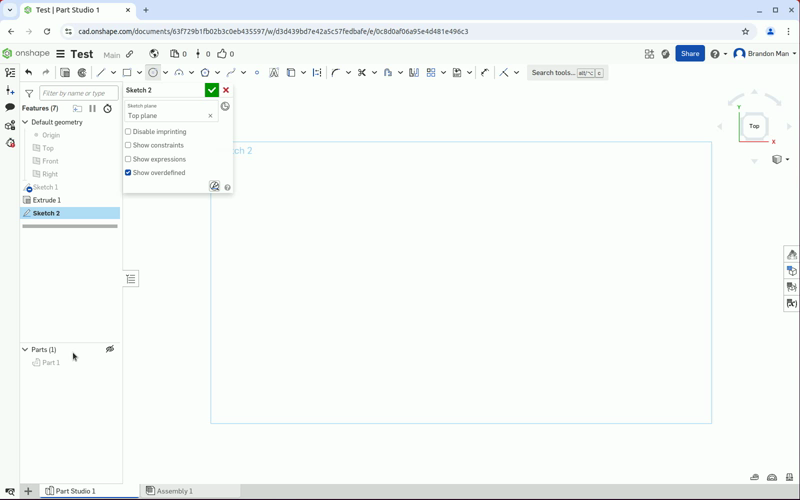
mouse_move(461, 282)
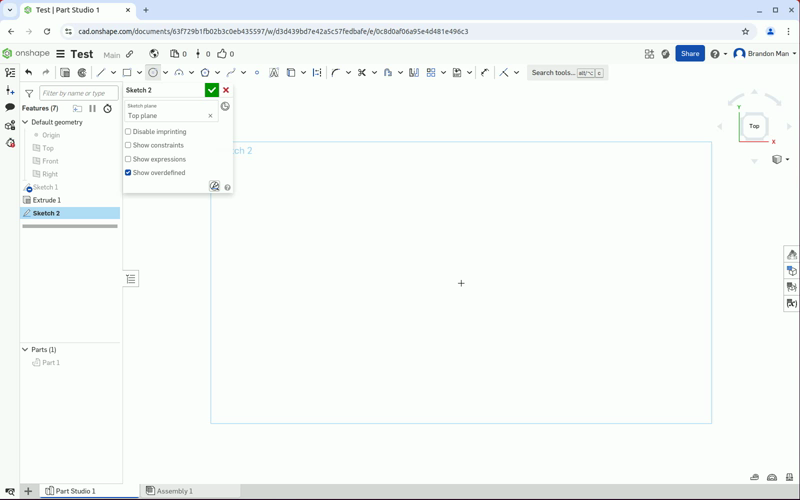
click(461, 282)
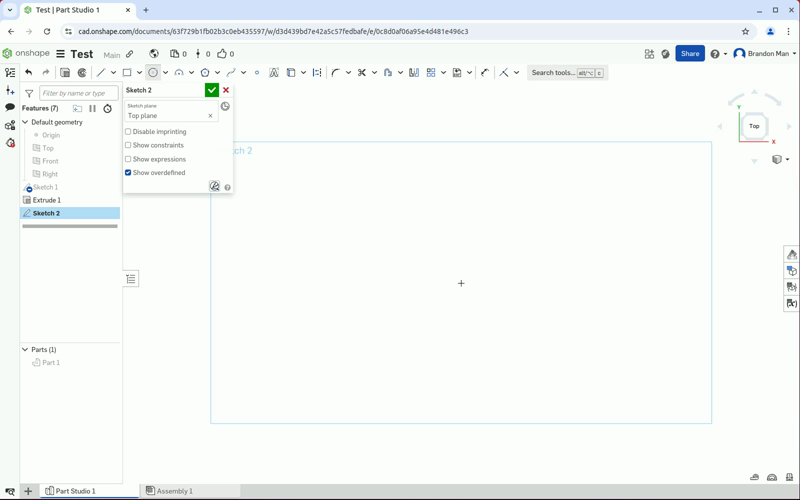
key_up(shift)
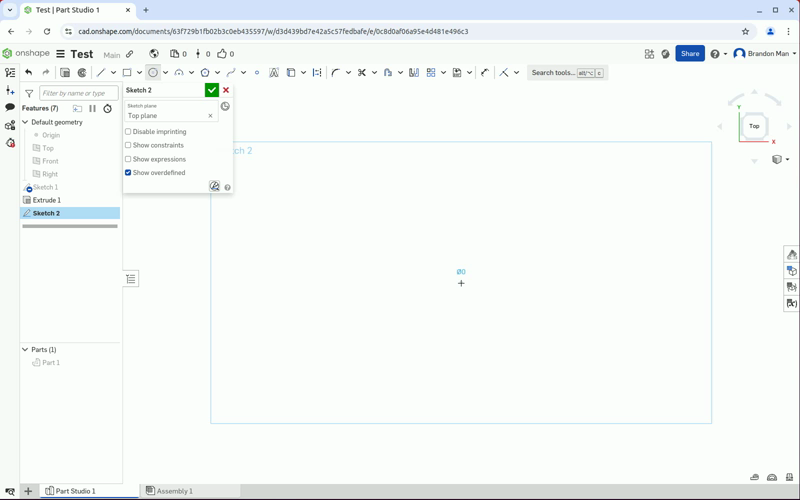
mouse_move(470, 282)
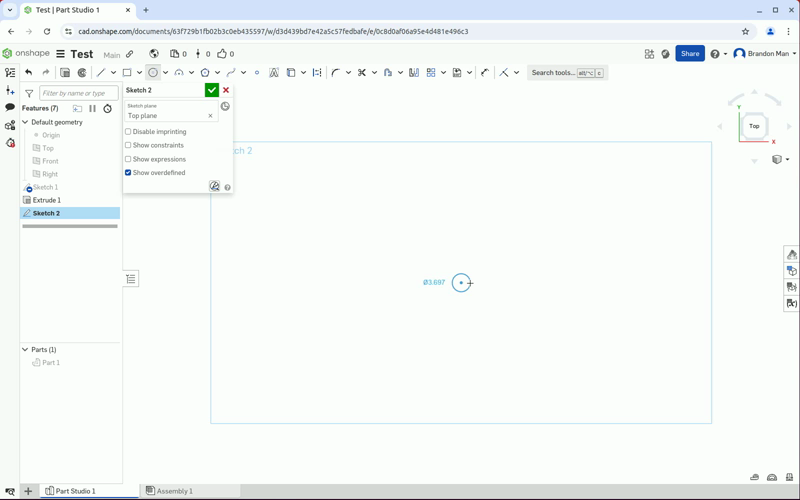
click(470, 282)
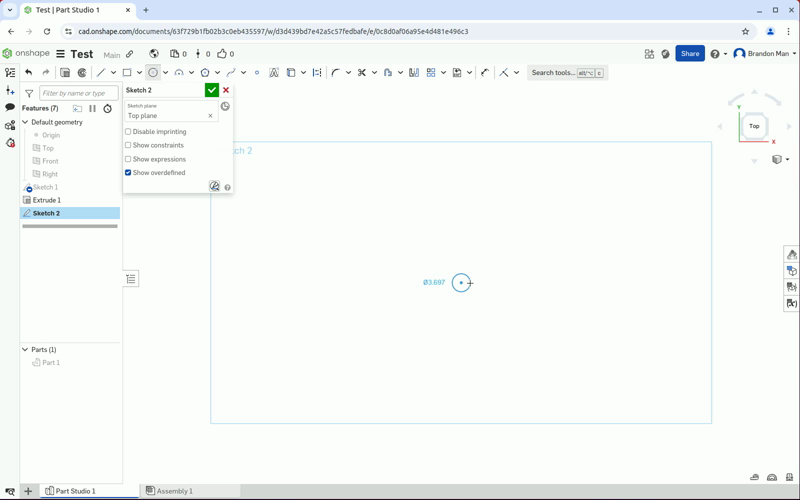
key(esc)
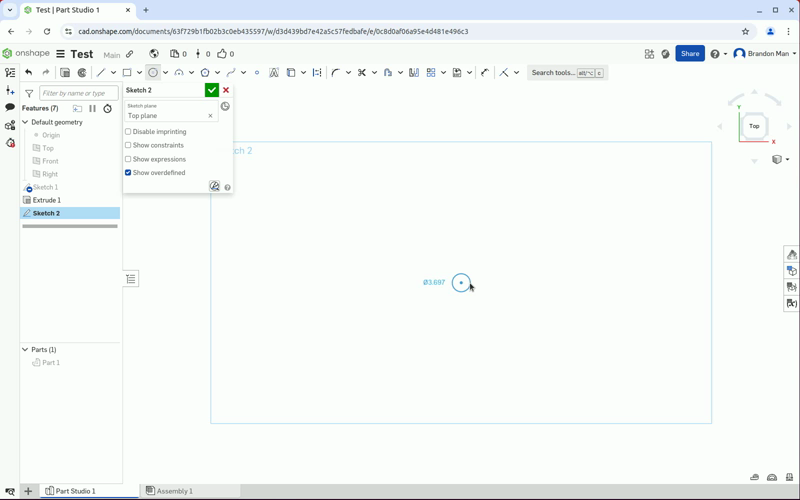
mouse_move(454, 287)
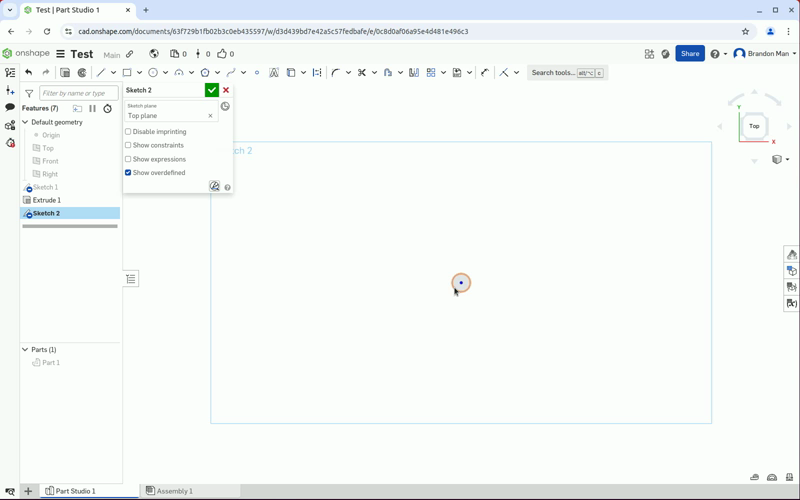
scroll(6)
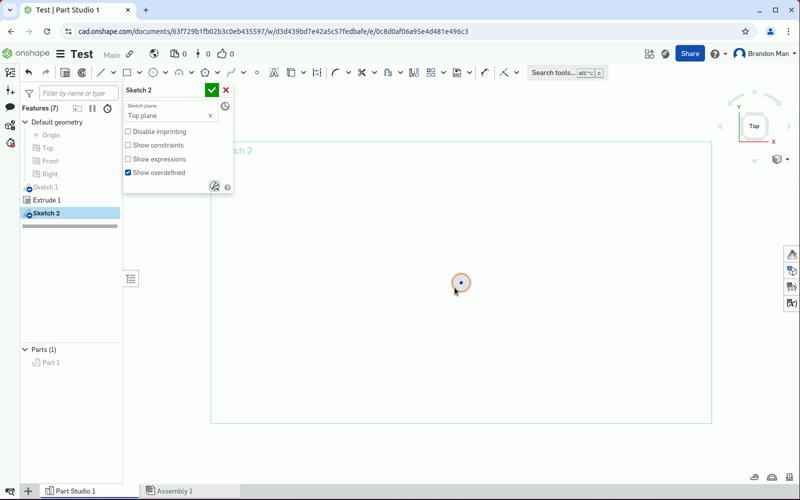
scroll(6)
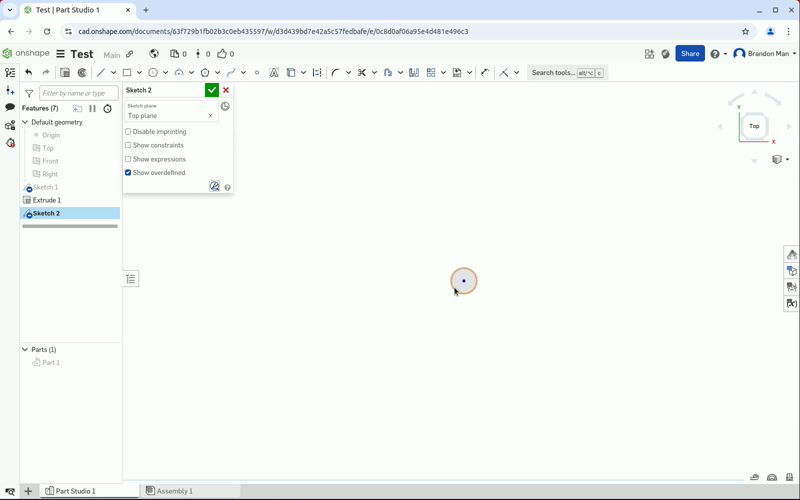
scroll(6)
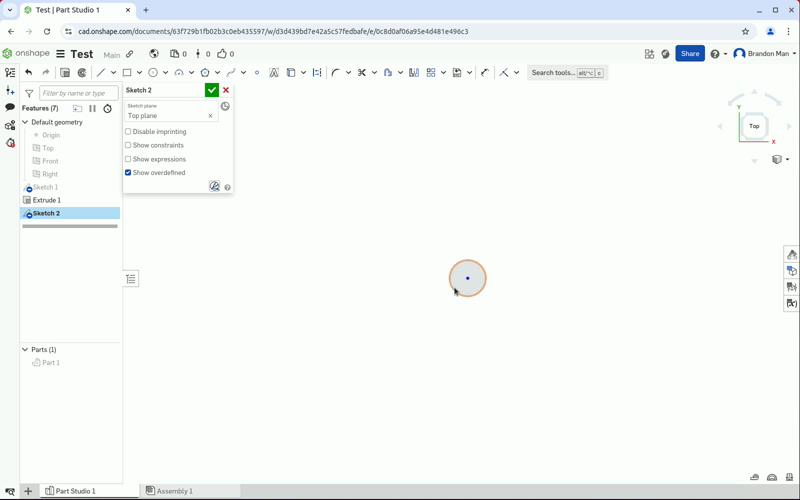
scroll(6)
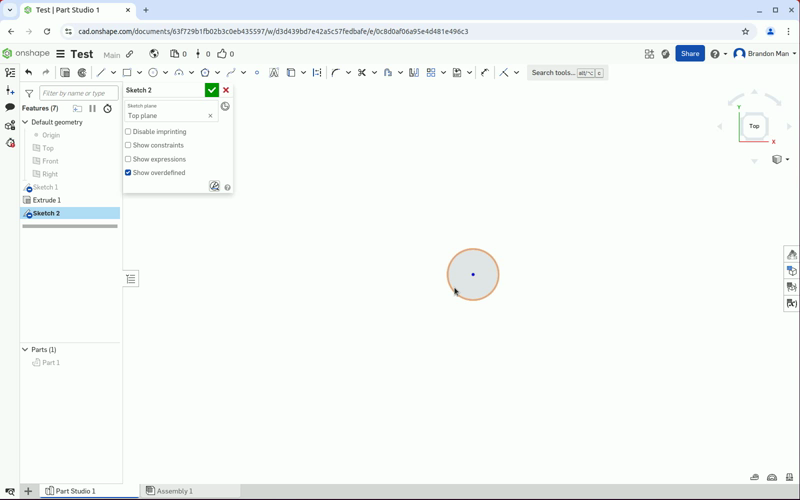
scroll(6)
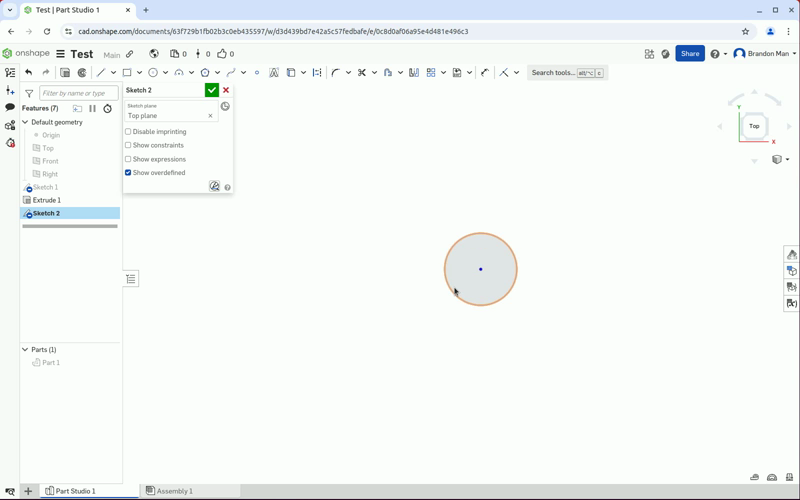
scroll(6)
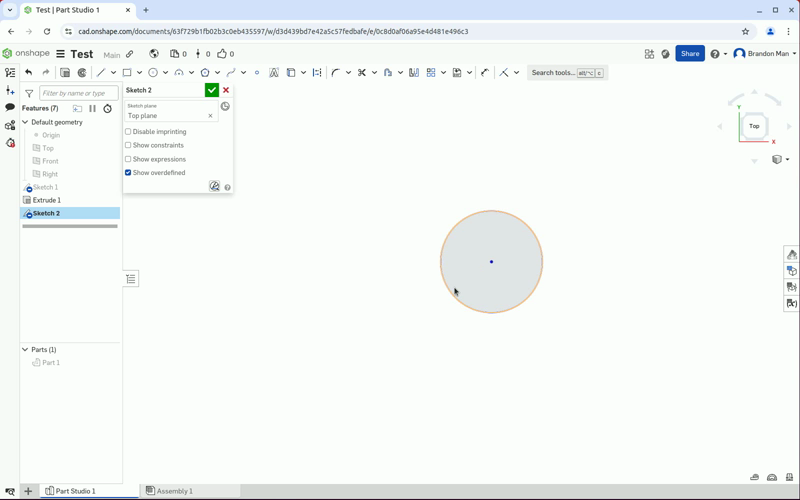
scroll(6)
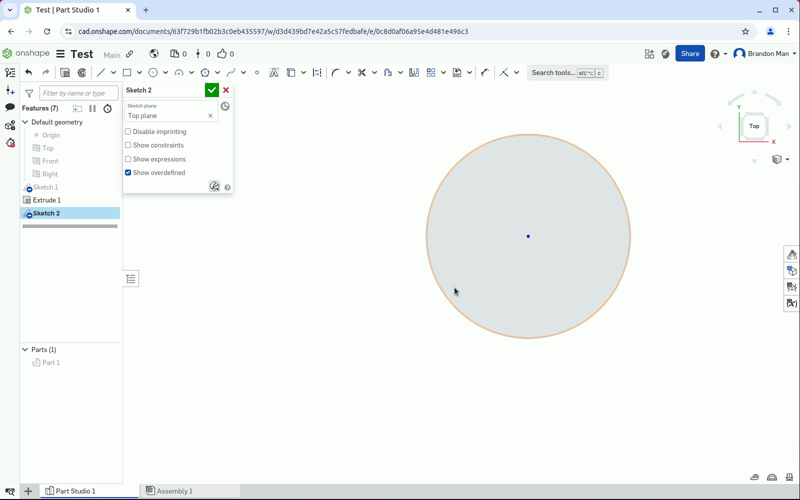
click(454, 287)
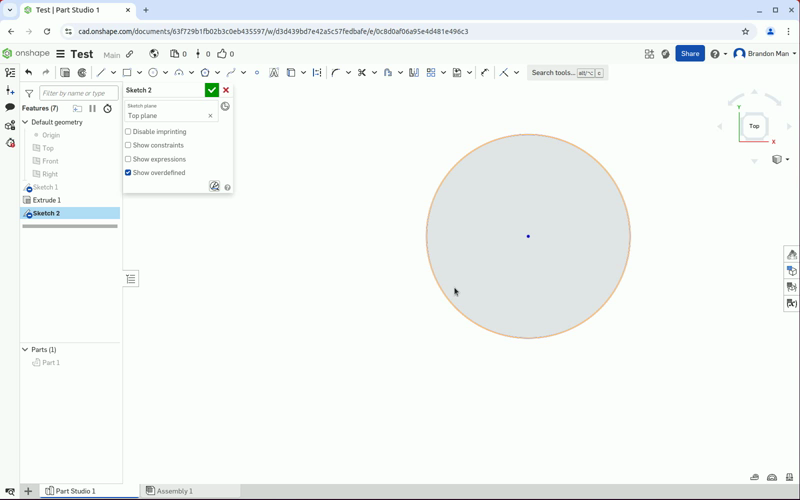
scroll(-6)
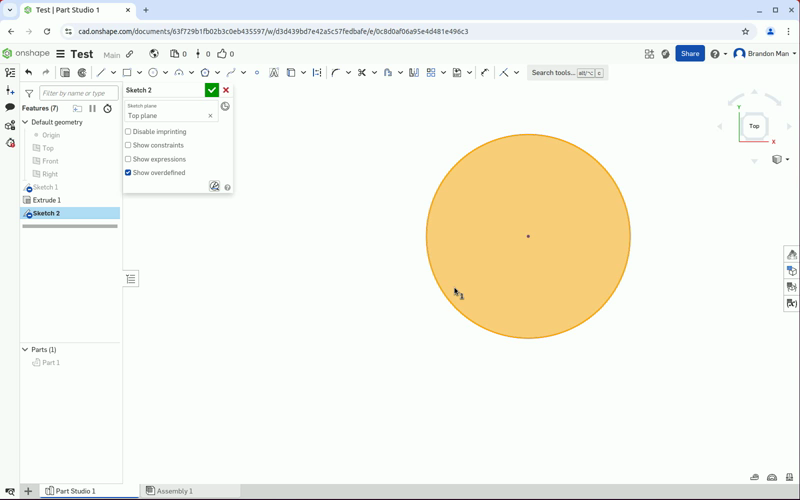
scroll(-6)
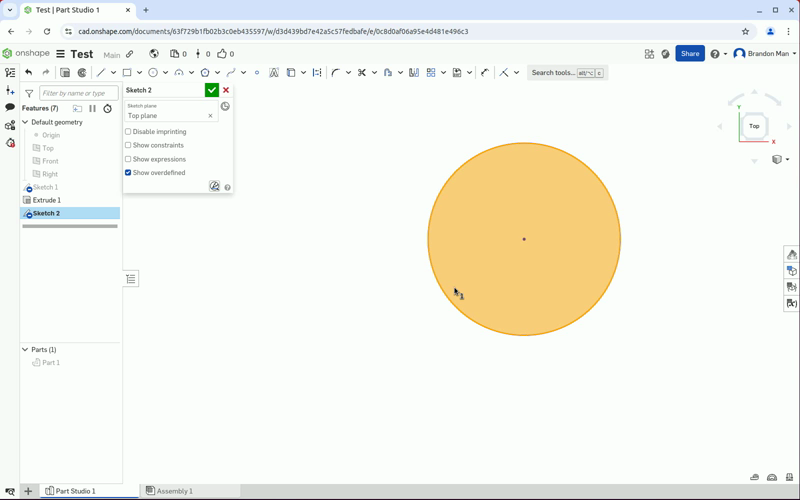
scroll(-6)
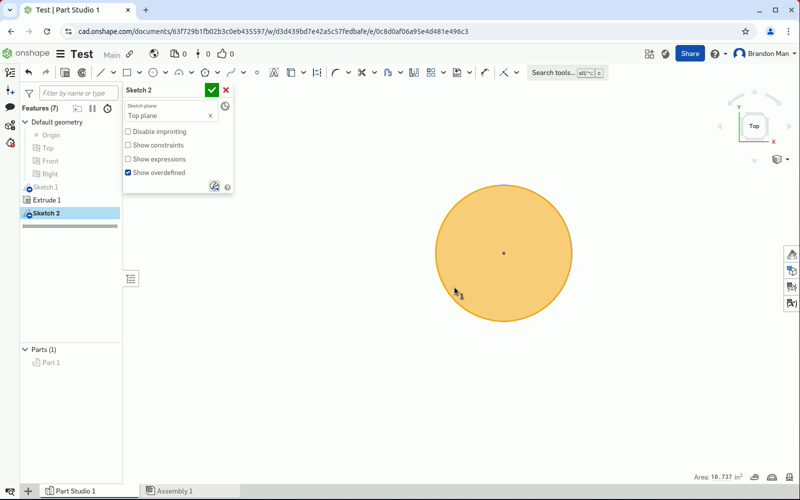
scroll(-6)
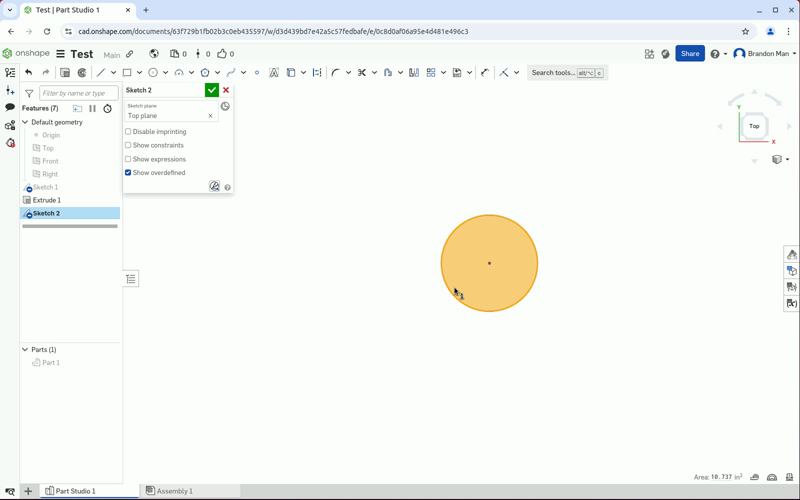
scroll(-6)
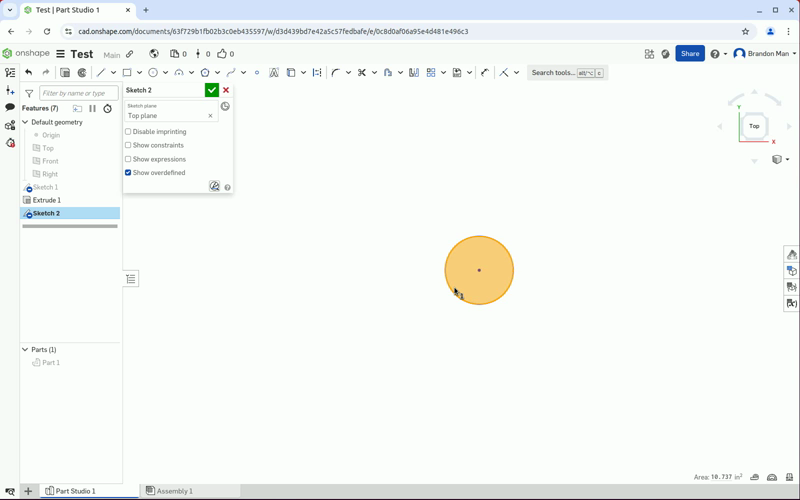
scroll(-6)
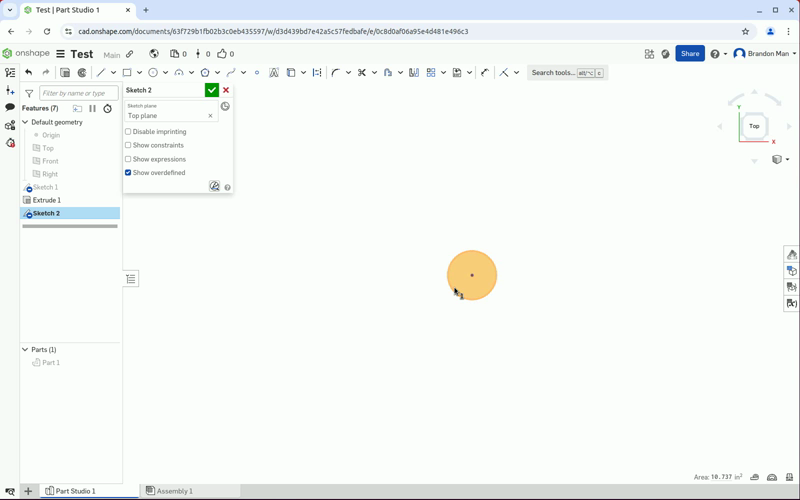
scroll(-6)
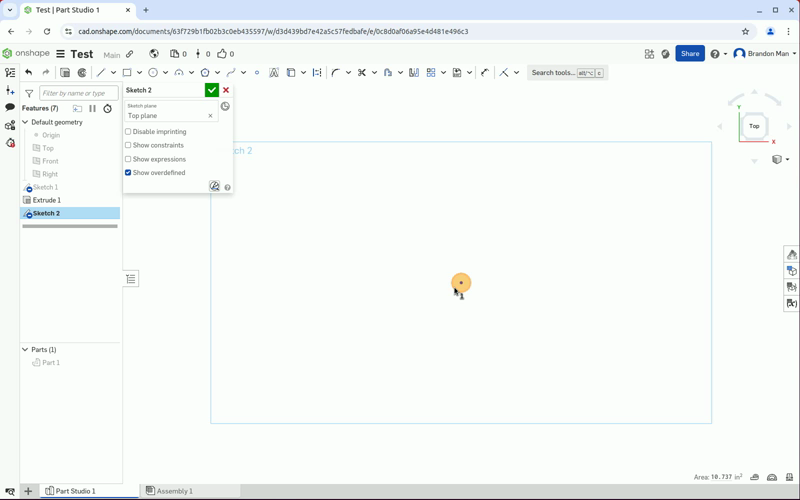
mouse_move(73, 352)
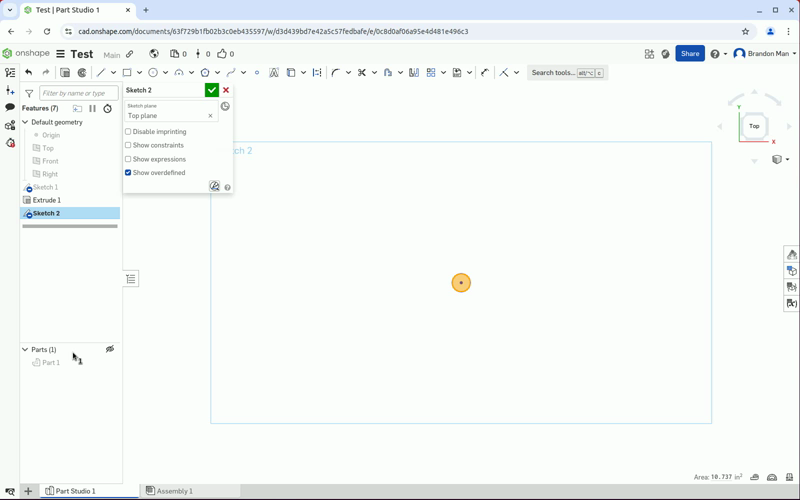
key(shift+y)
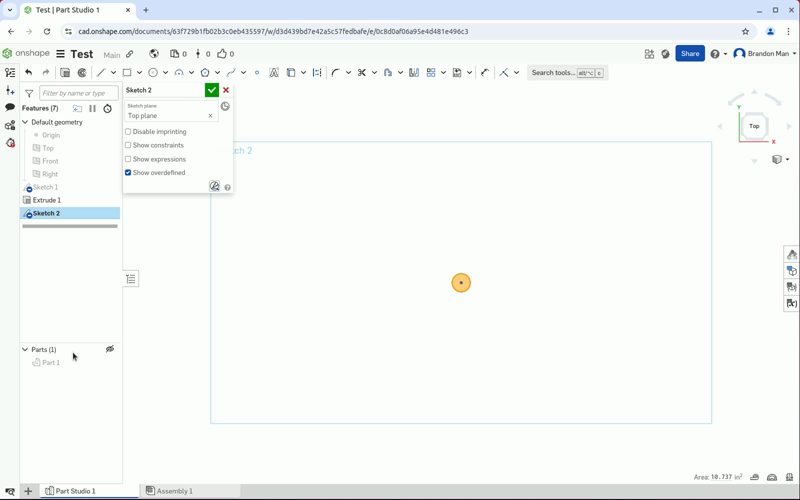
key(shift+e)
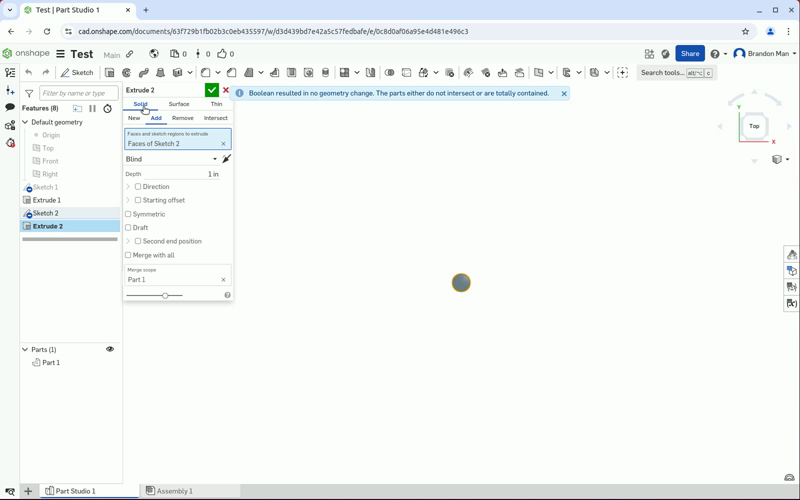
mouse_move(143, 106)
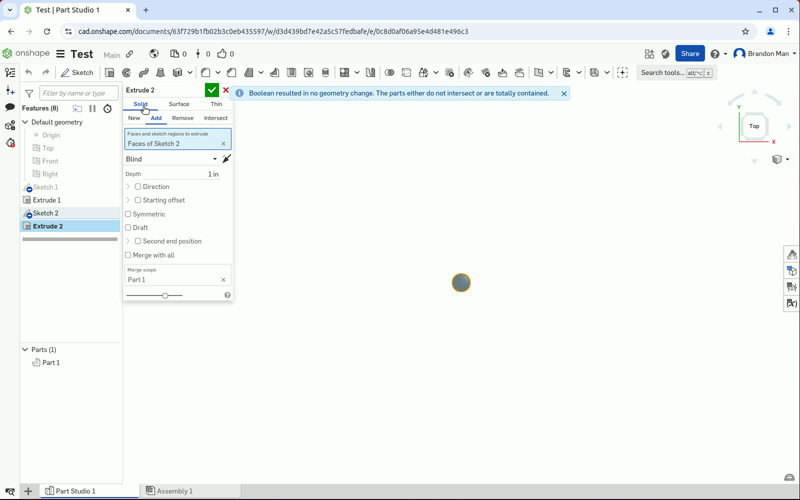
click(143, 106)
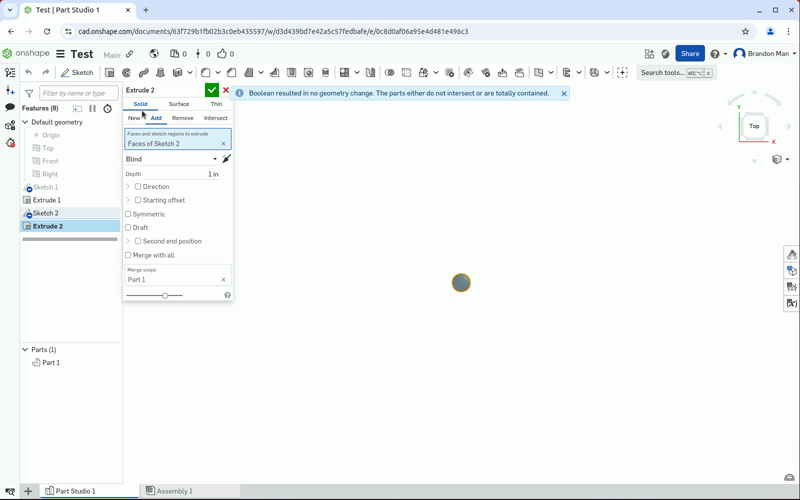
mouse_move(137, 120)
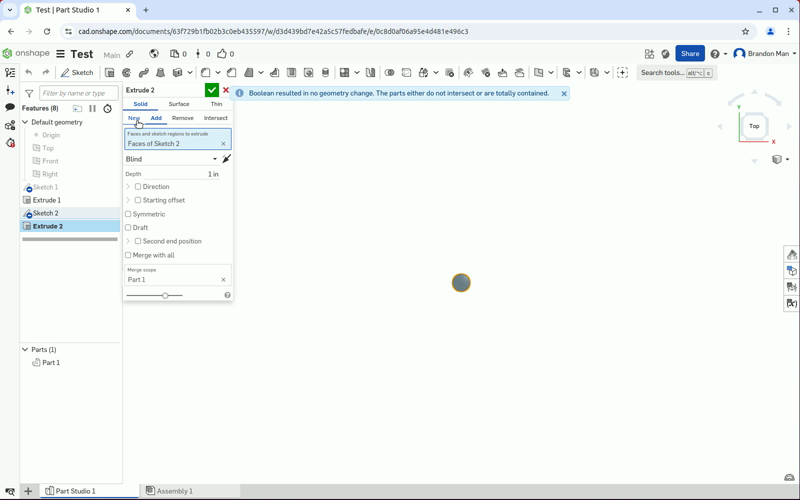
click(137, 120)
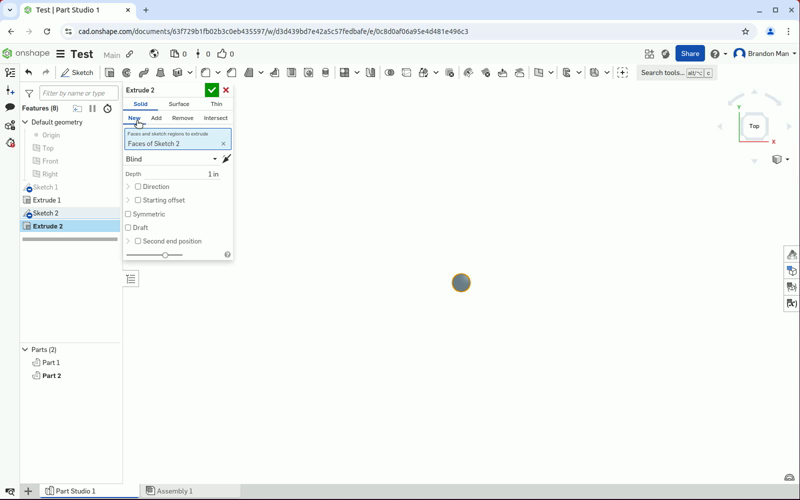
key(tab, 4)
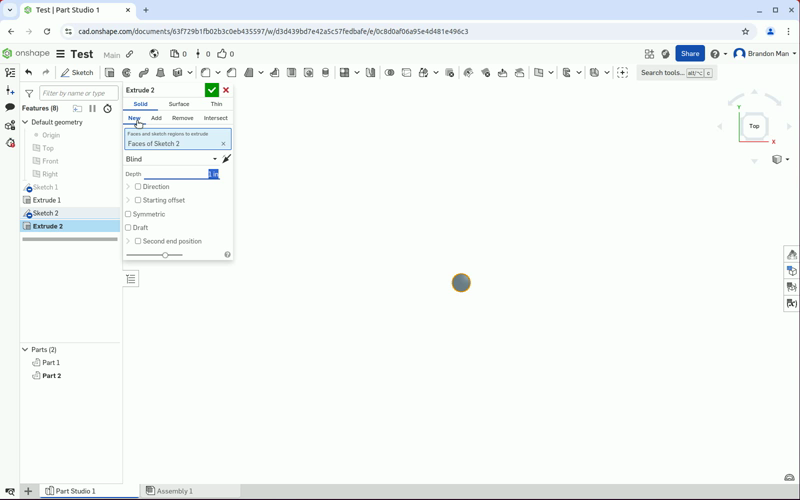
text(23.108)
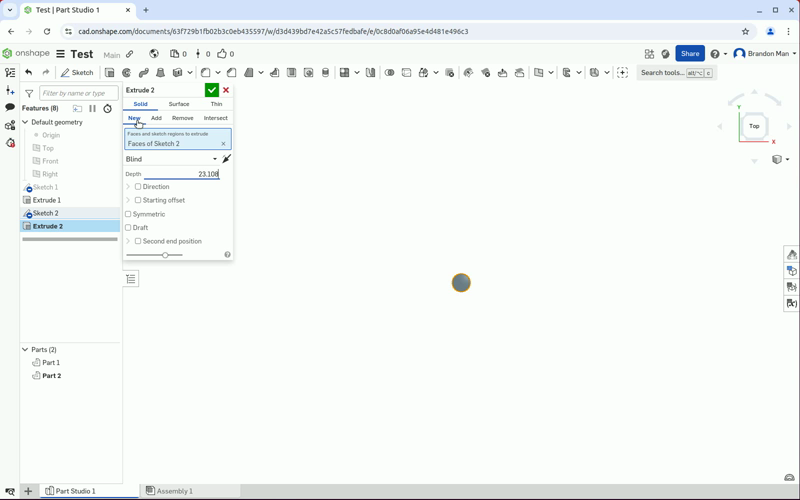
key(enter)
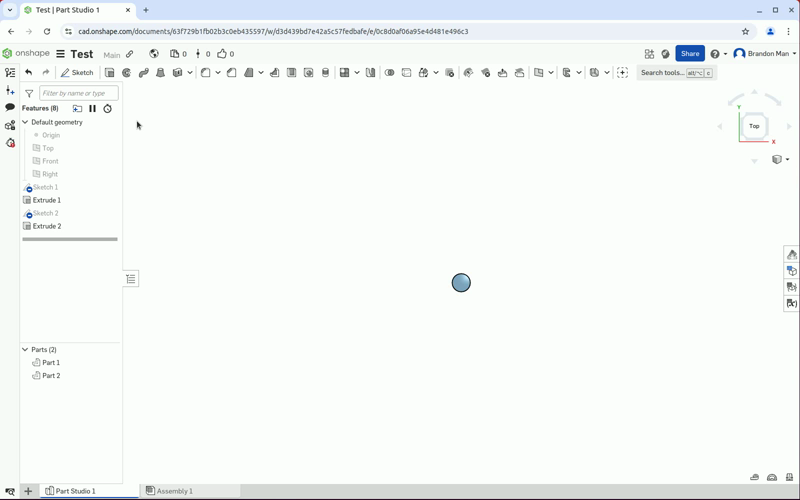
key(shift+h)
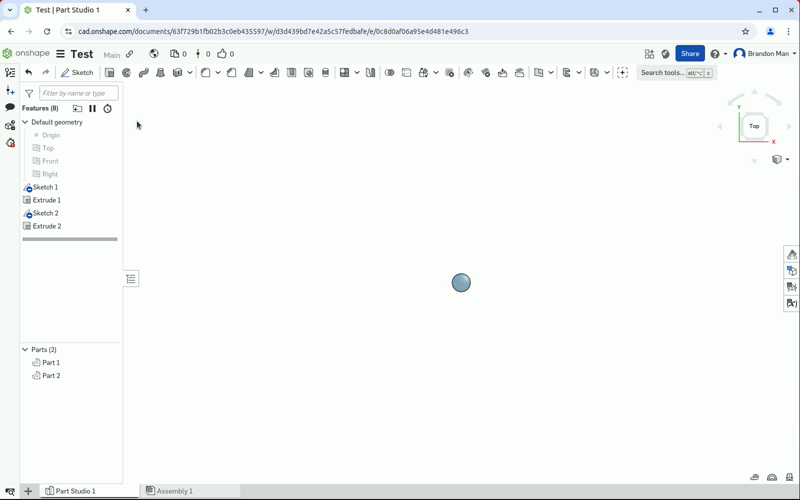
key(shift+h)
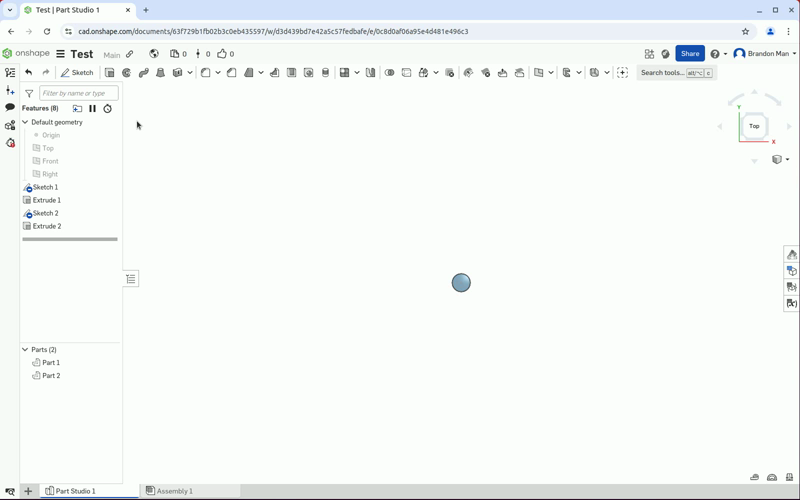
key(shift+7)
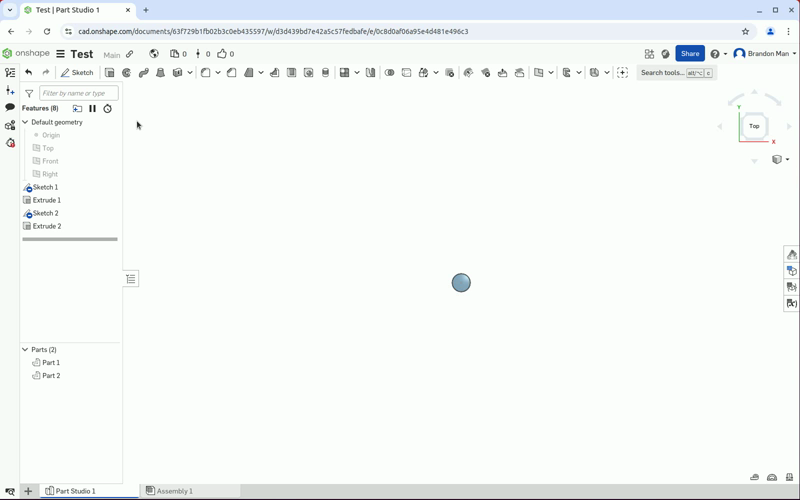
key(up, 3)
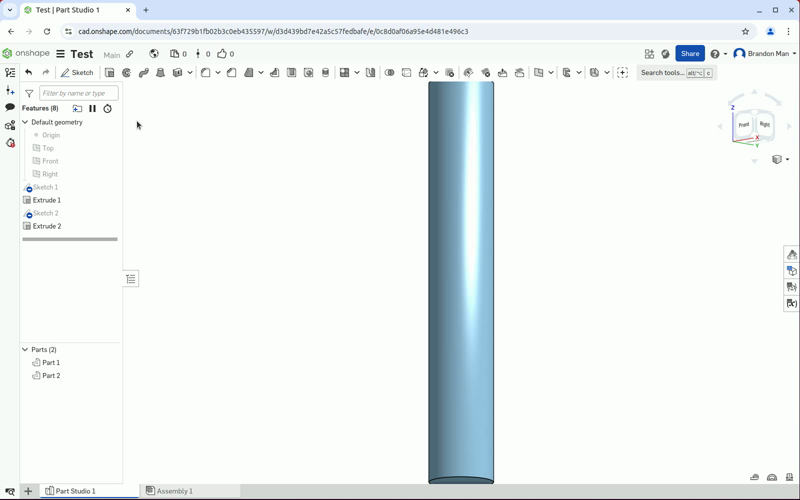
key(left, 3)
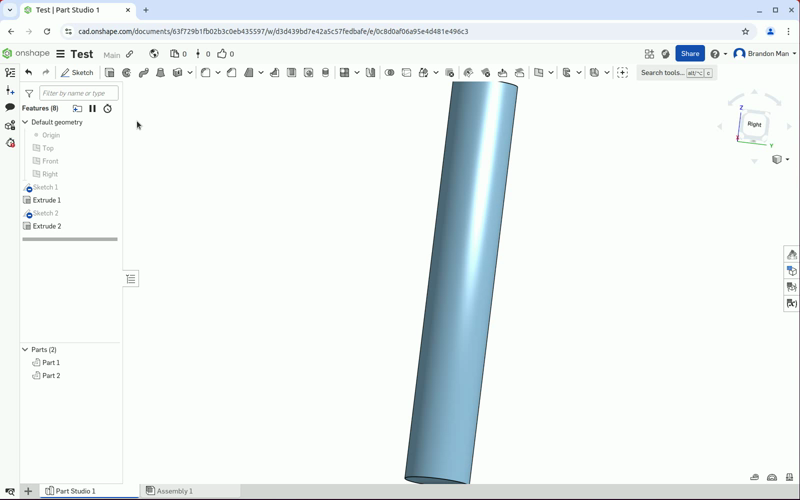
key(right, 3)
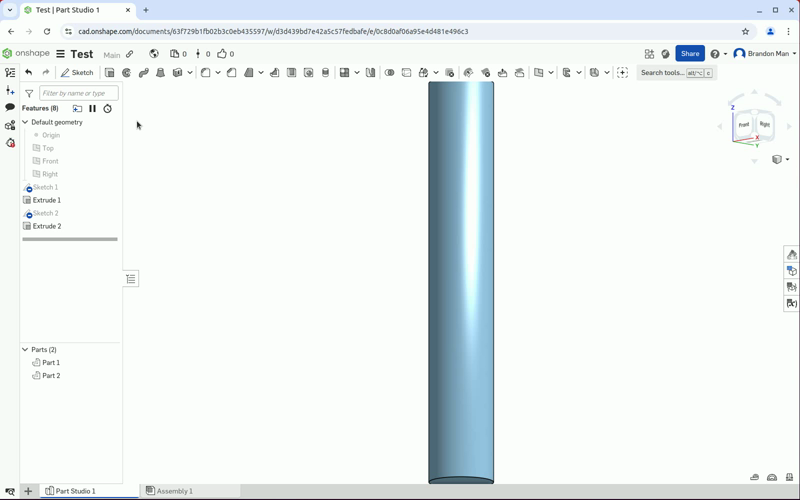
key(down, 3)
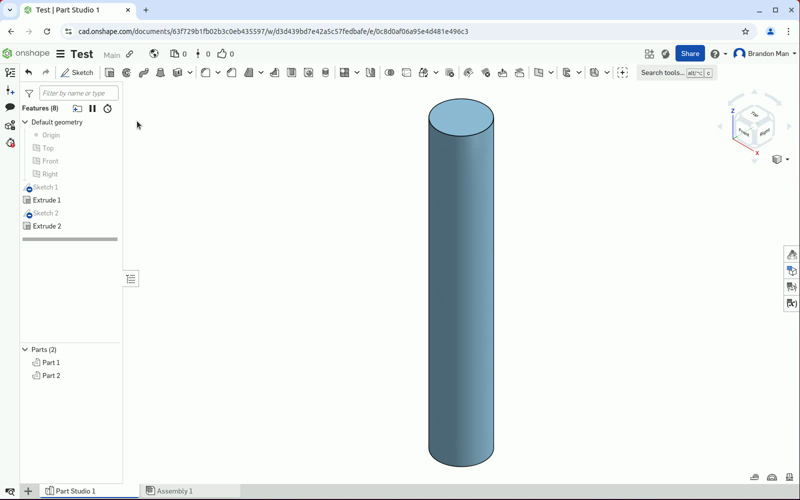
mouse_move(73, 189)
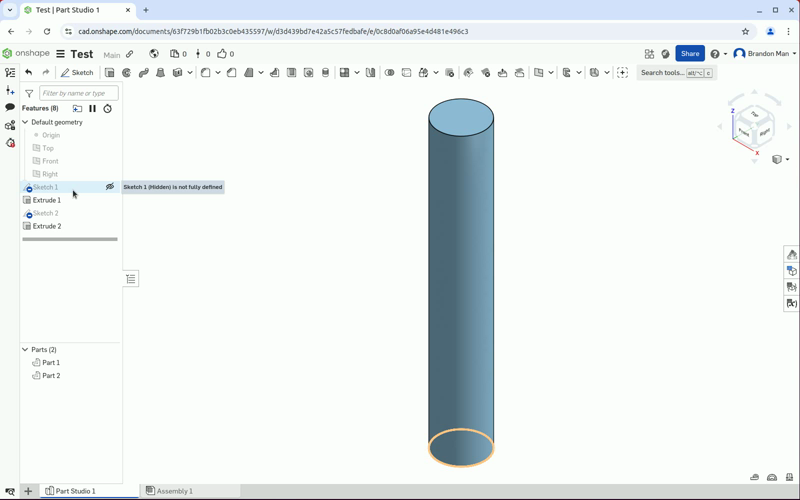
click(73, 189)